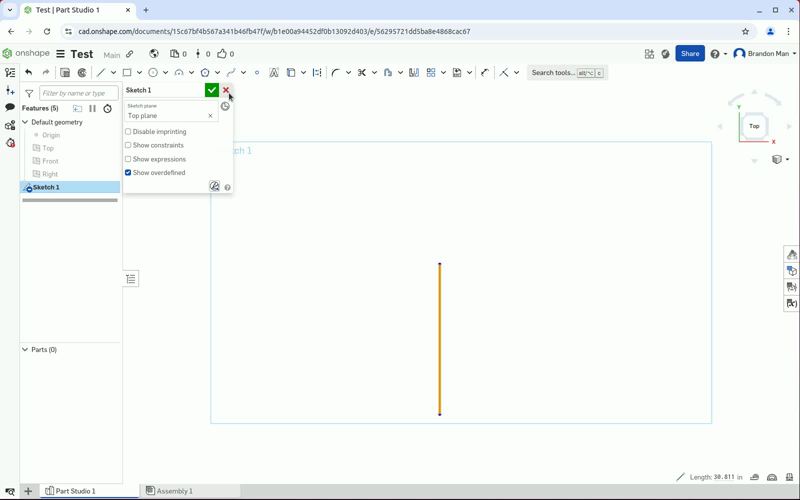
key(shift+h)
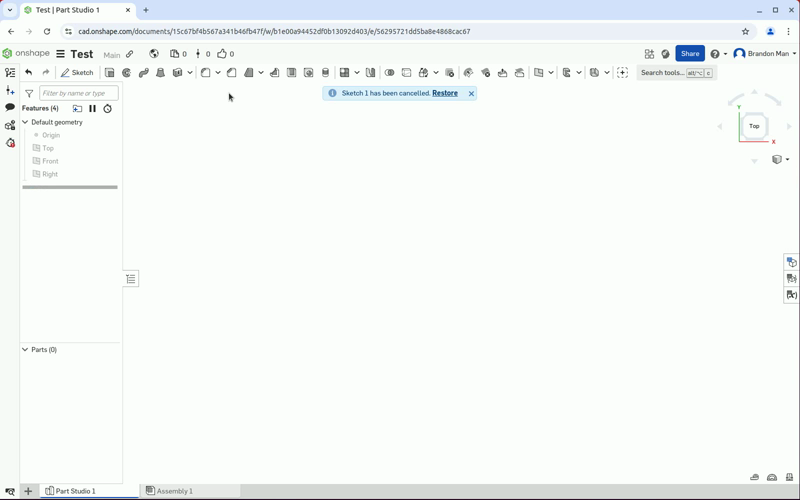
mouse_move(73, 352)
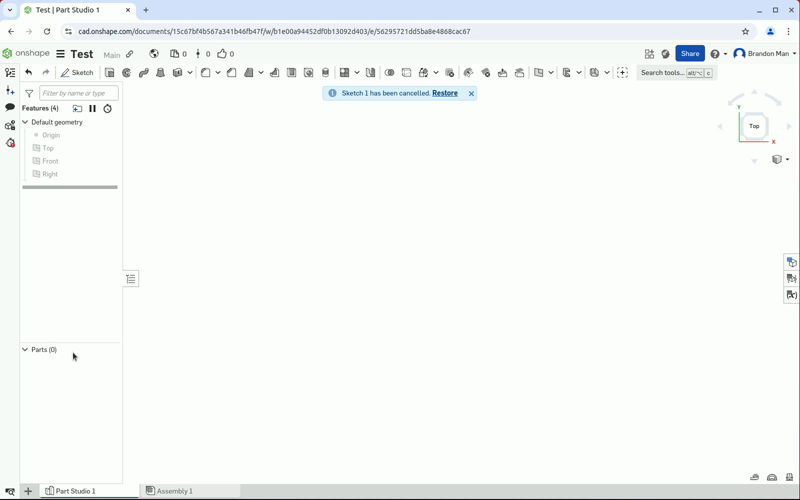
key(y)
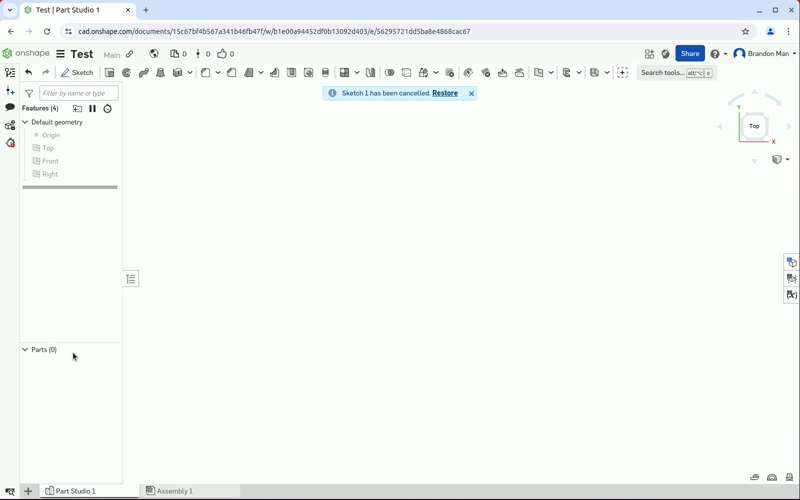
key(shift+p)
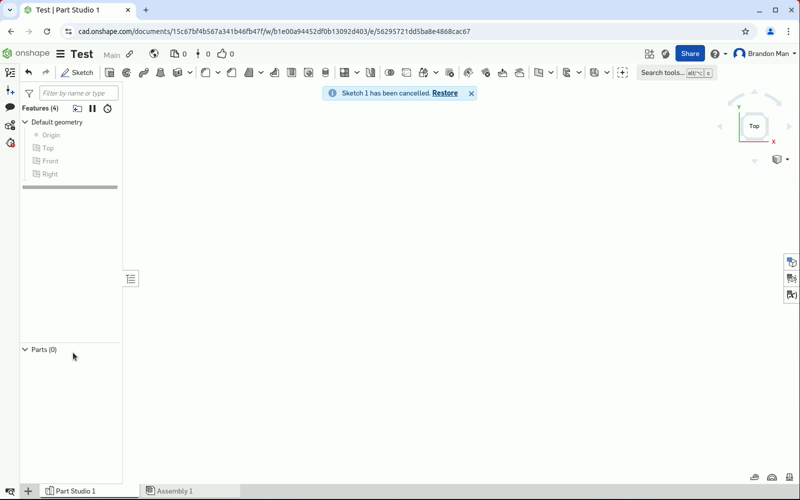
key(space)
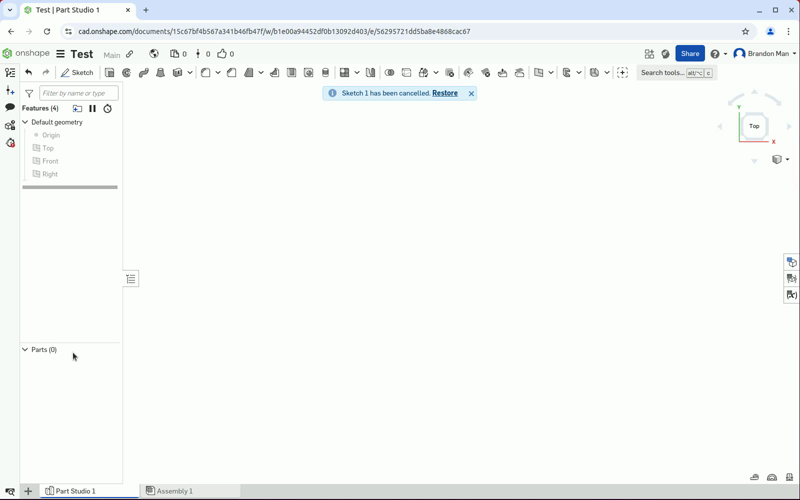
key_down(shift)
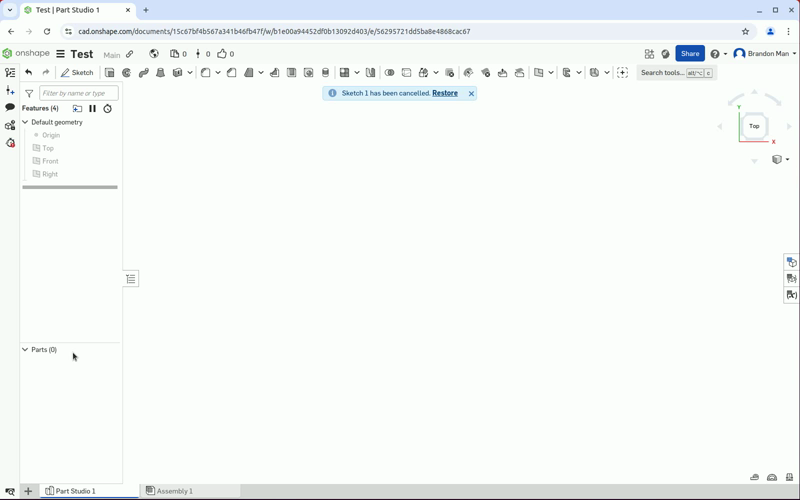
key(up)
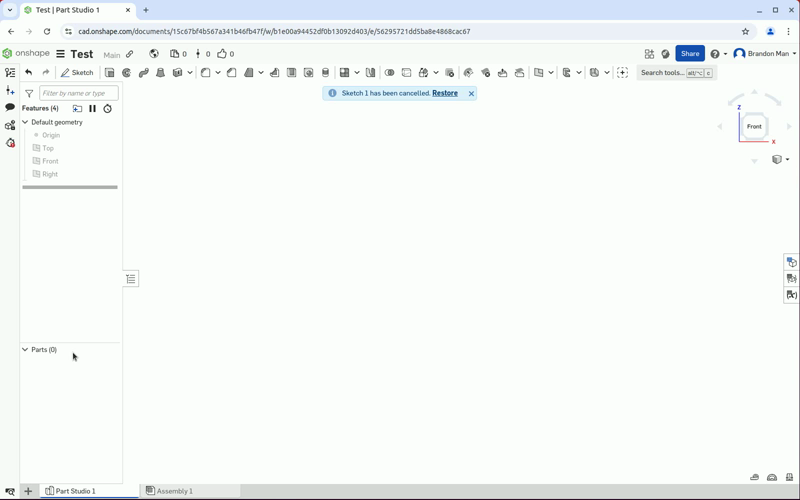
key_up(shift)
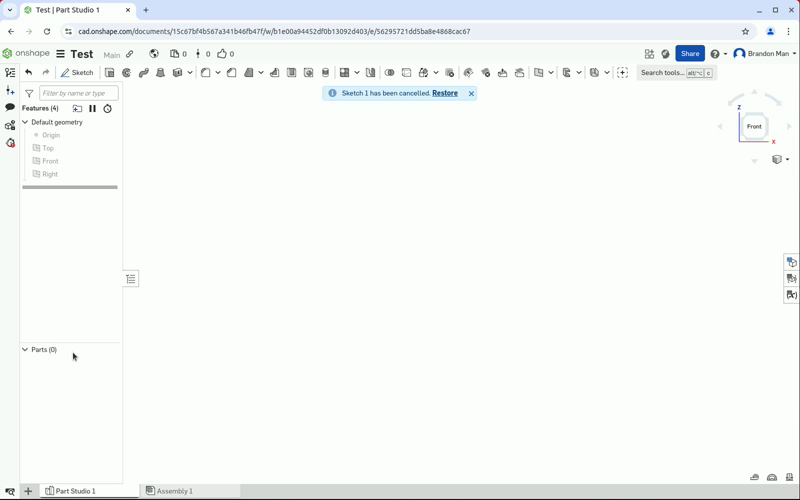
mouse_move(73, 352)
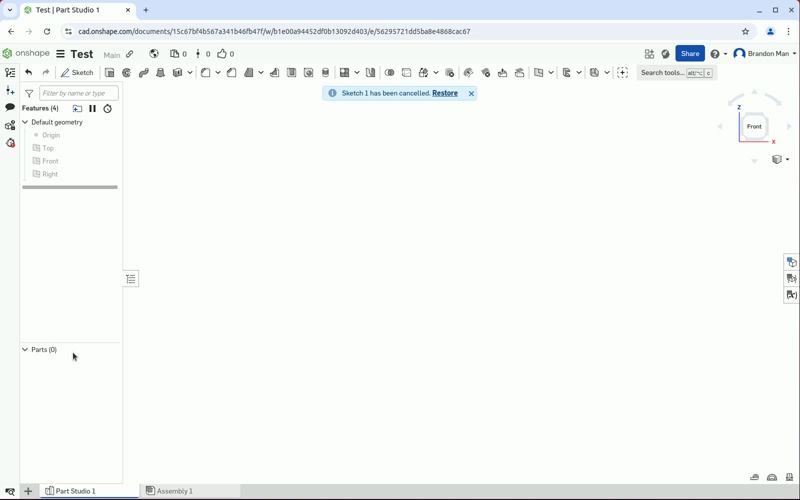
key(shift+y)
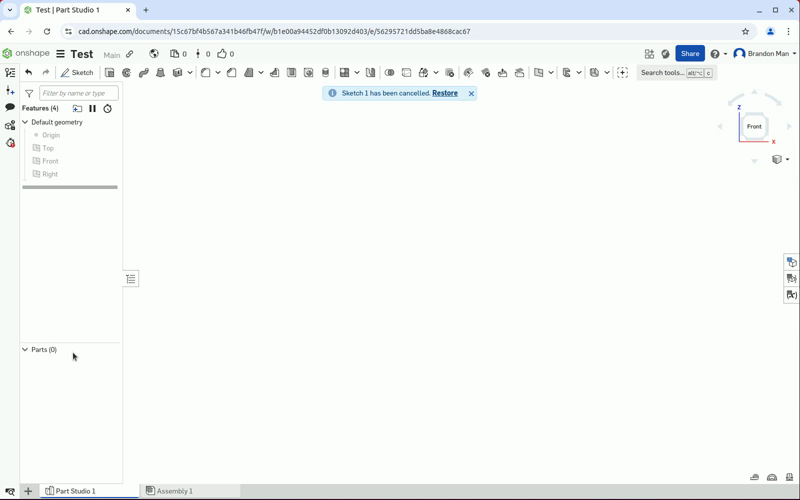
key(shift+s)
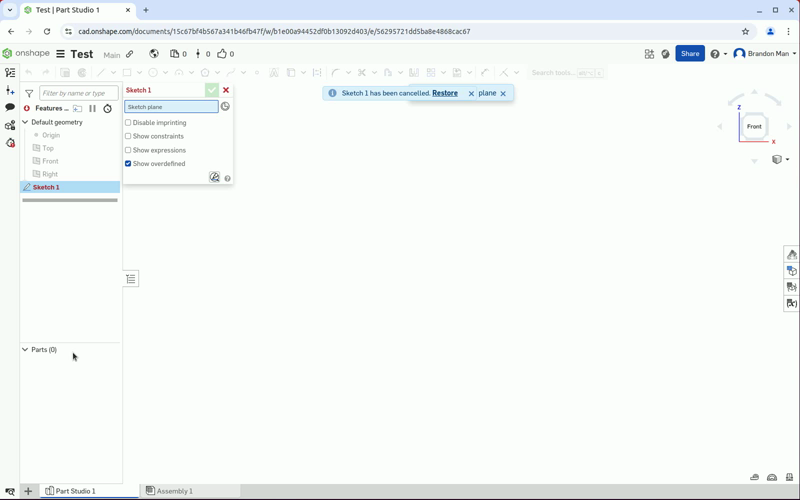
mouse_move(73, 163)
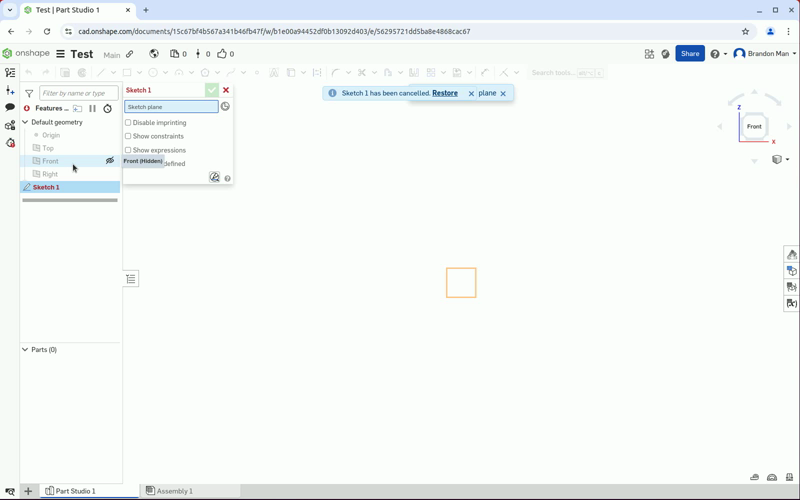
click(73, 163)
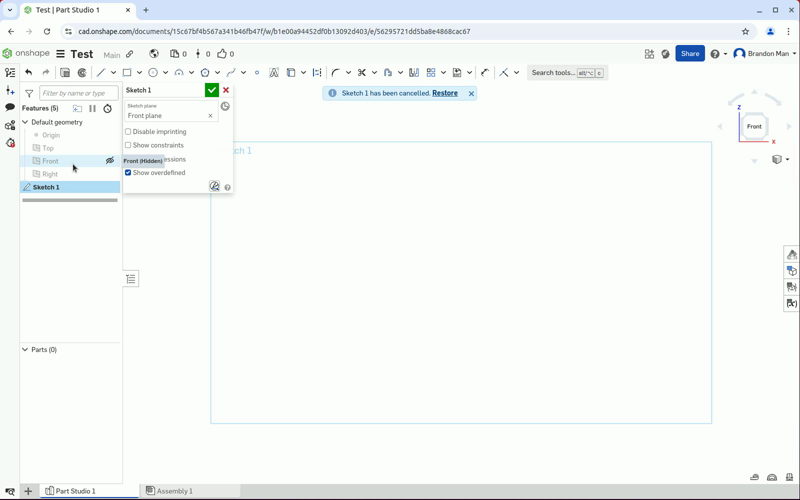
mouse_move(73, 352)
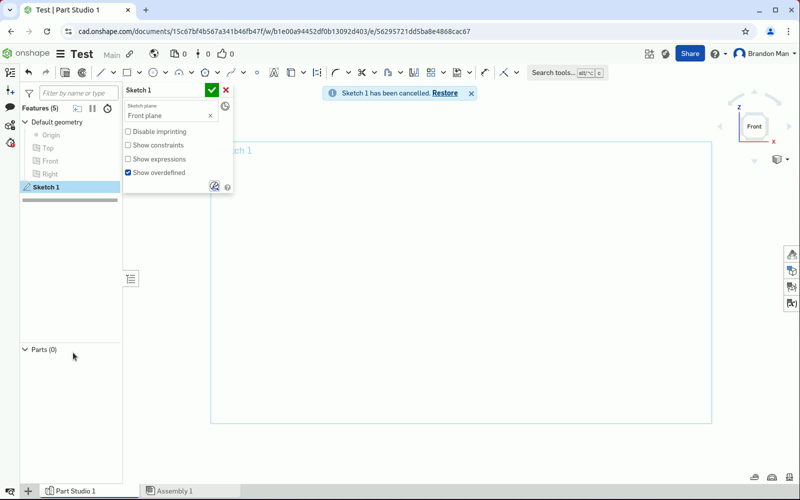
key(y)
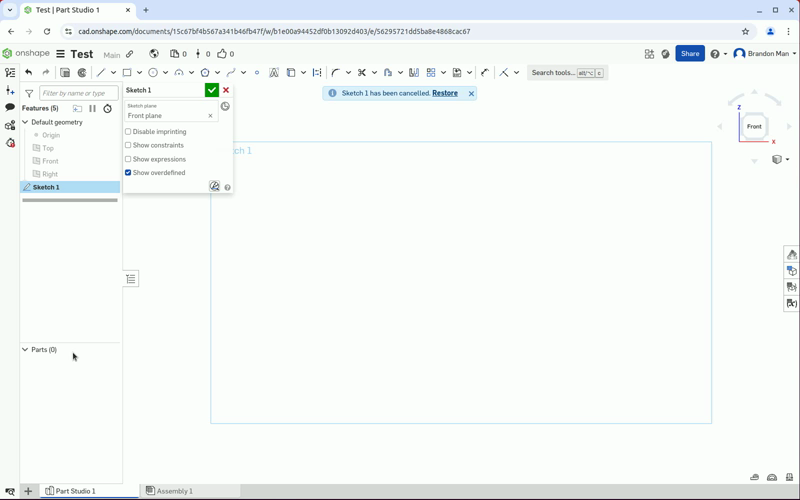
key(c)
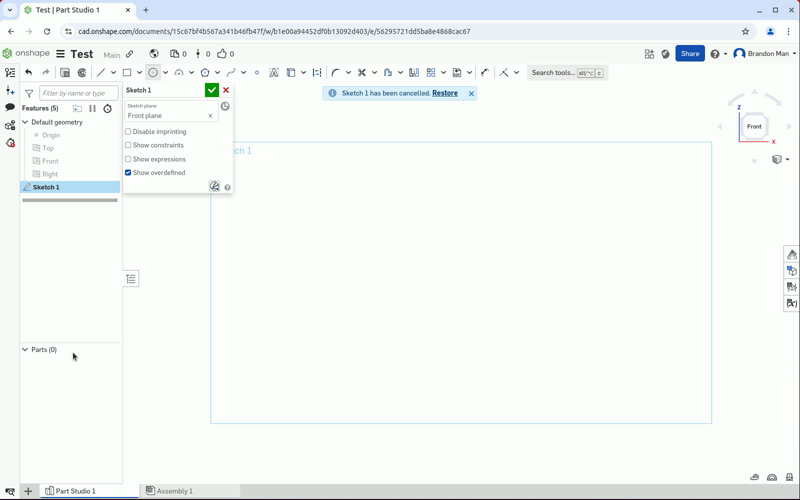
key_down(shift)
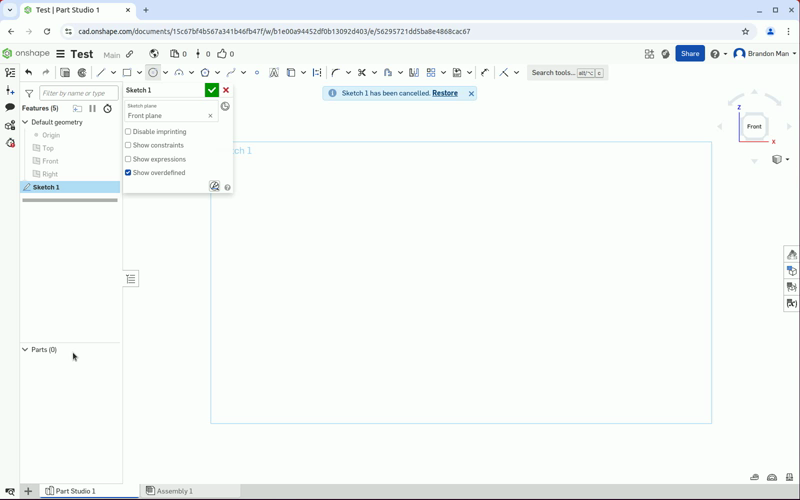
mouse_move(460, 282)
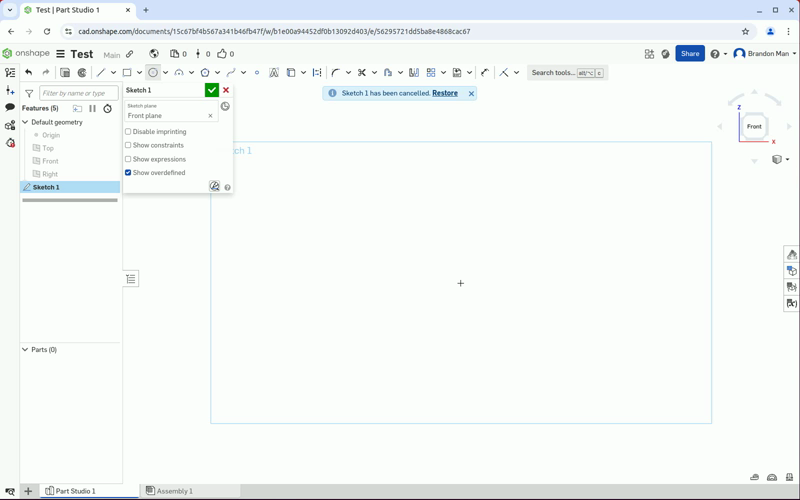
click(460, 282)
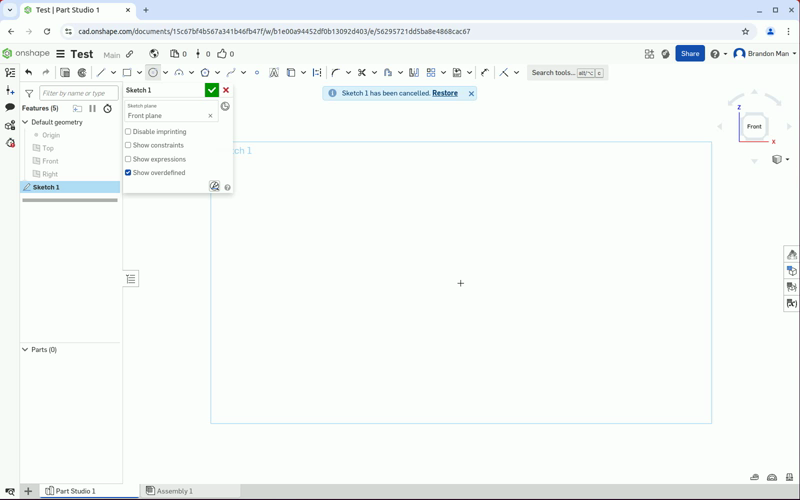
key_up(shift)
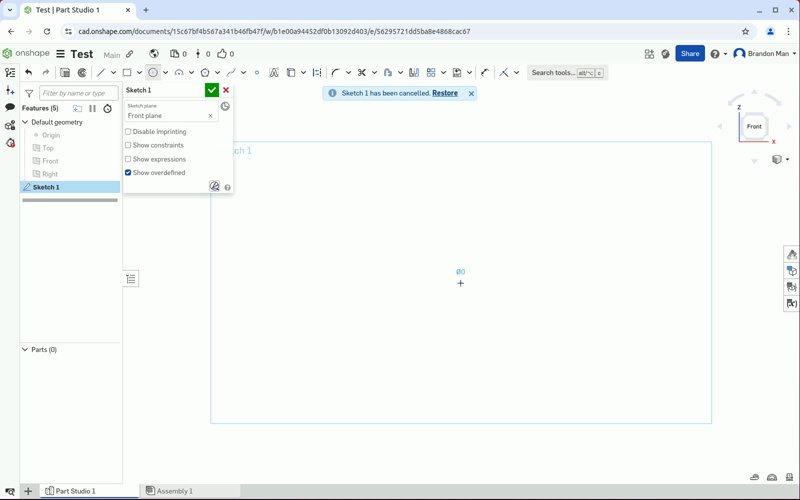
mouse_move(473, 282)
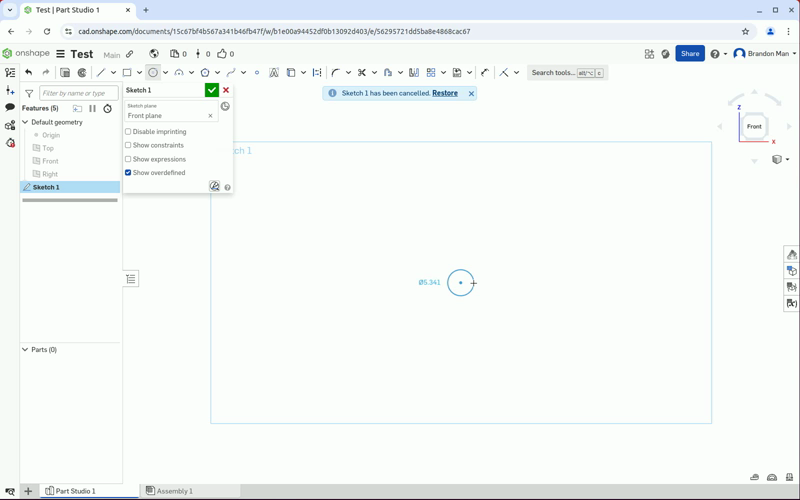
click(473, 282)
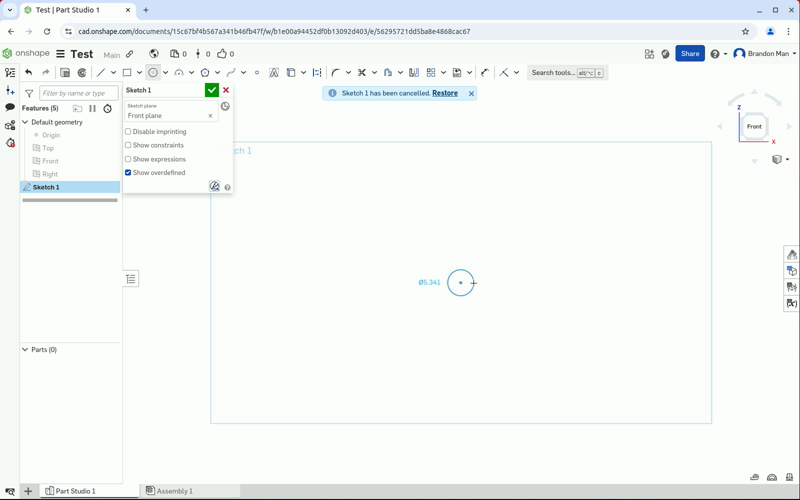
key(esc)
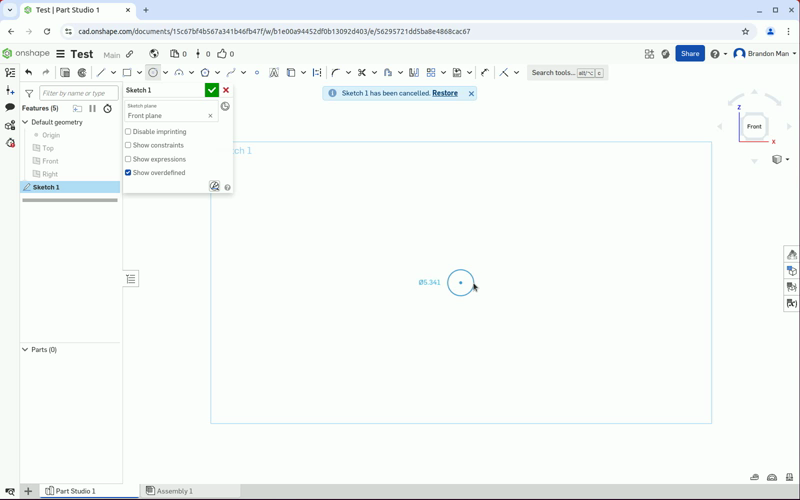
mouse_move(451, 278)
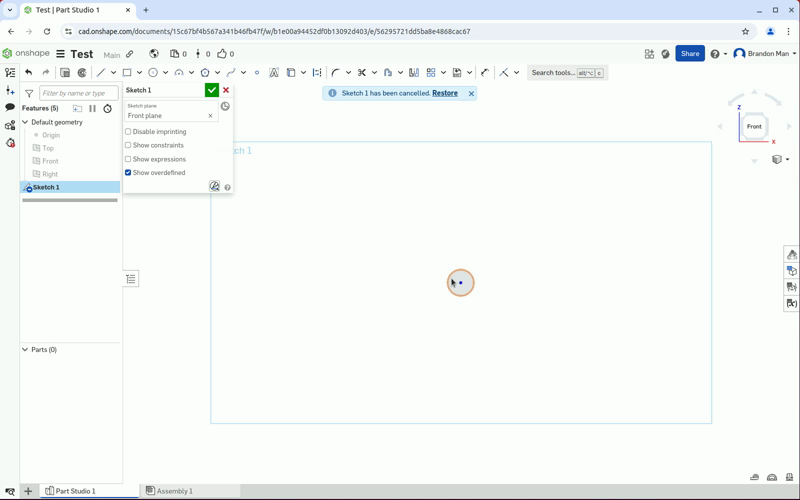
scroll(6)
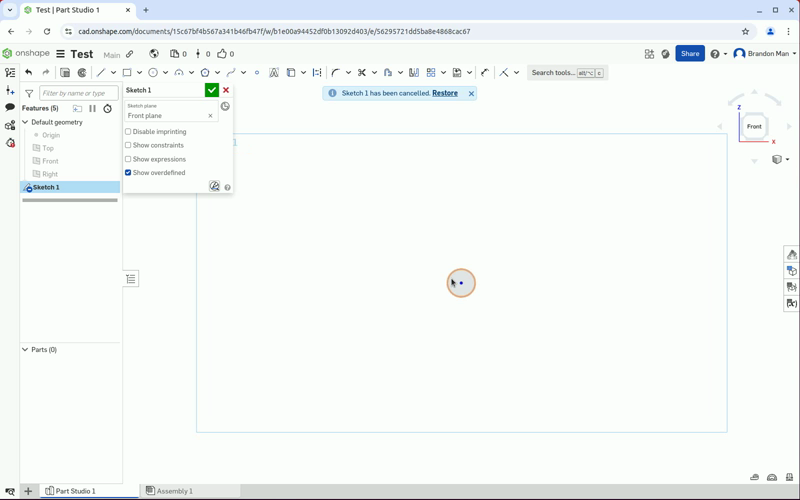
scroll(6)
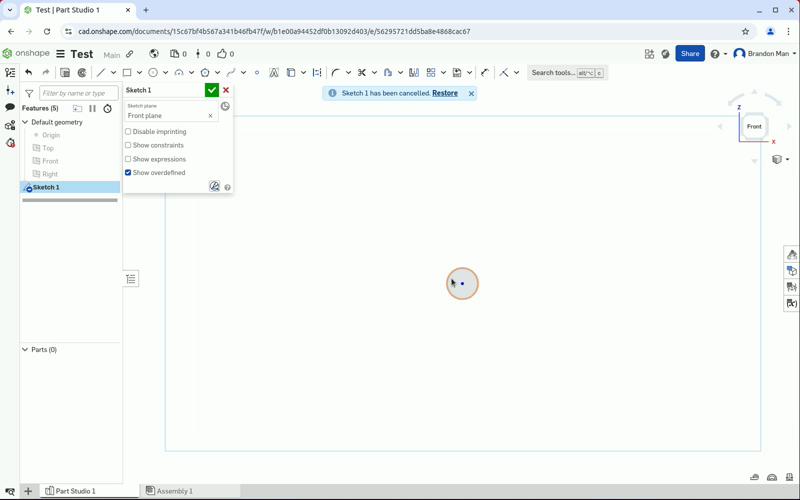
scroll(6)
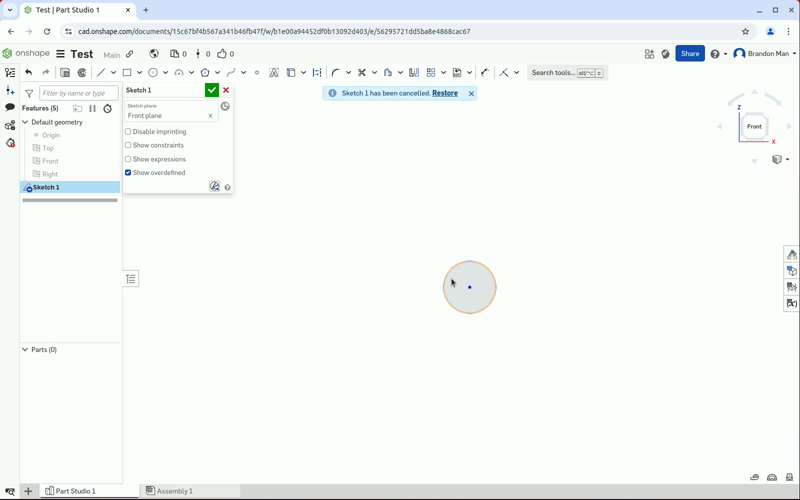
scroll(6)
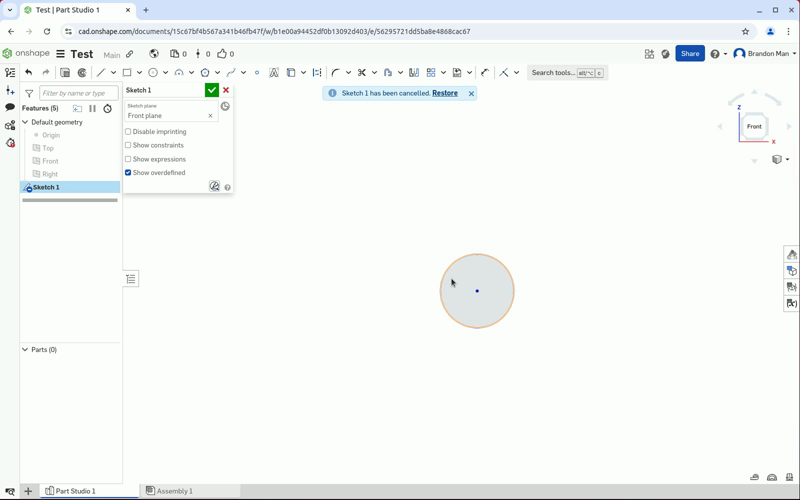
scroll(6)
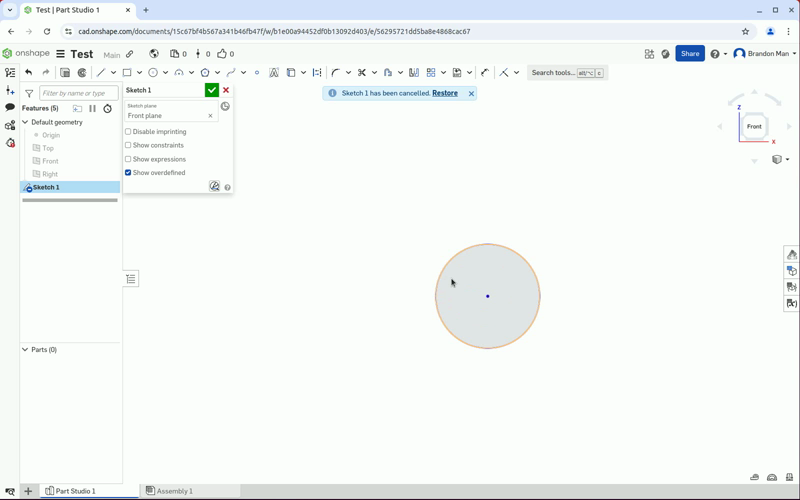
scroll(6)
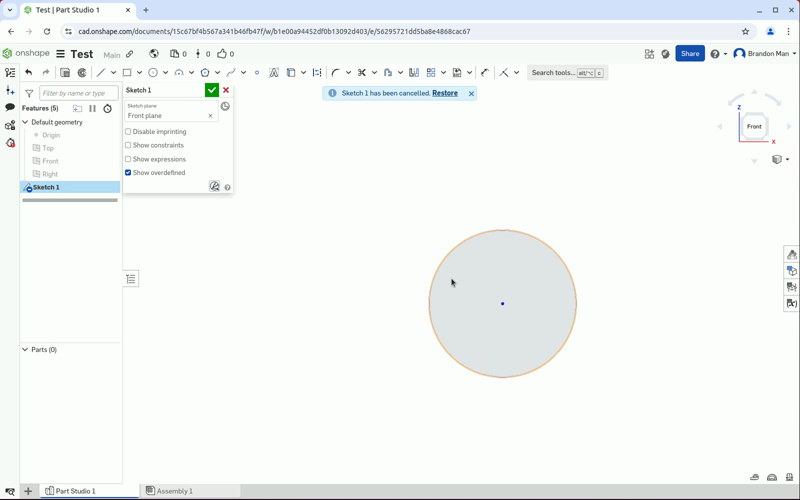
scroll(6)
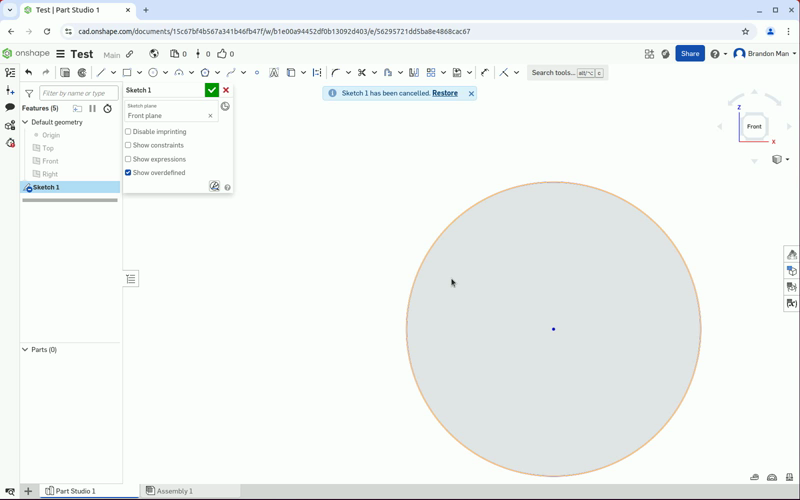
click(451, 278)
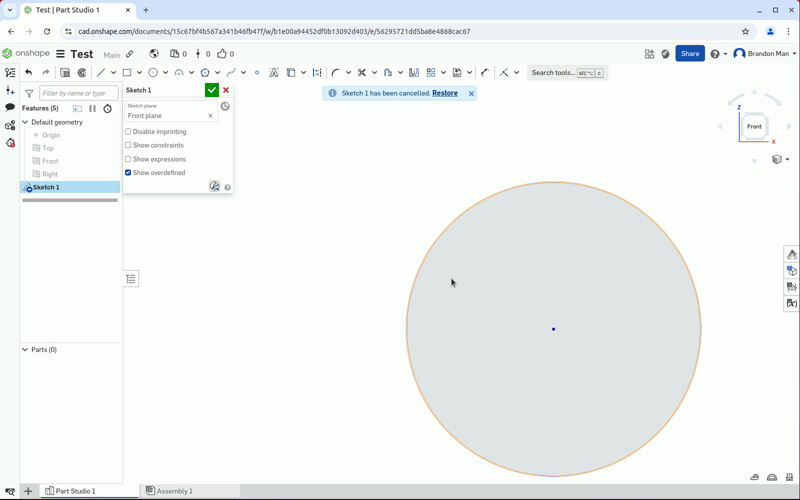
scroll(-6)
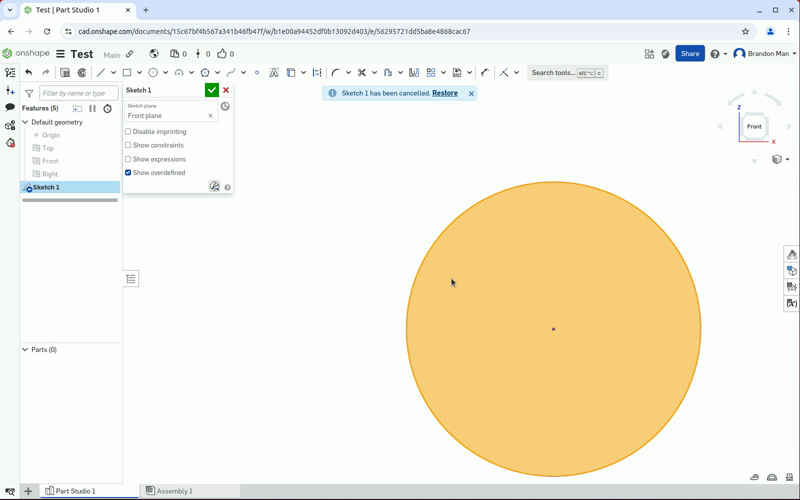
scroll(-6)
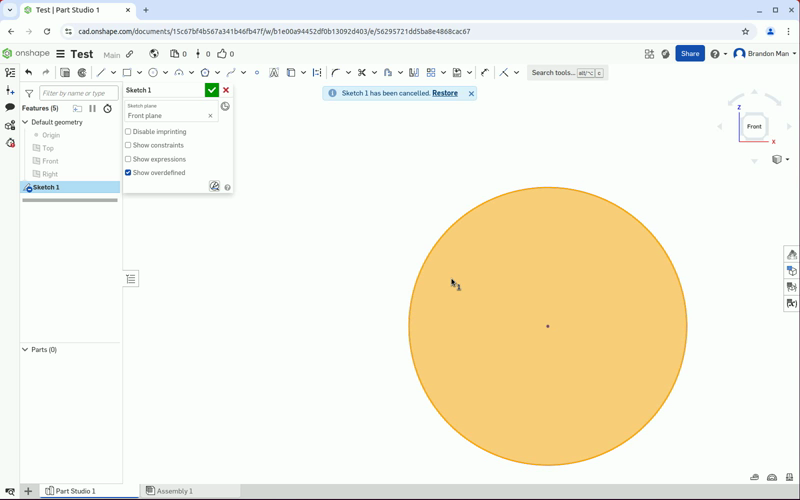
scroll(-6)
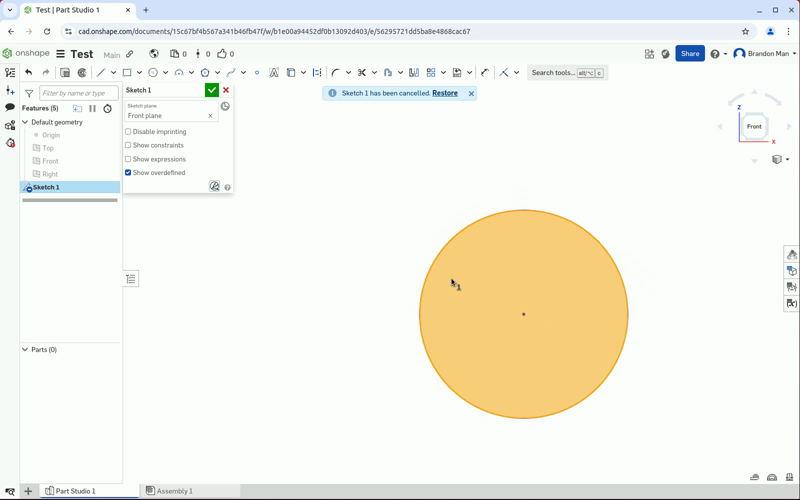
scroll(-6)
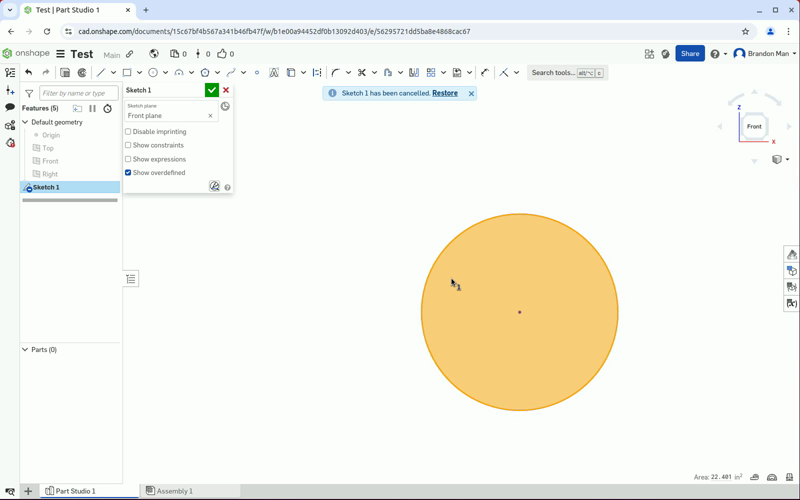
scroll(-6)
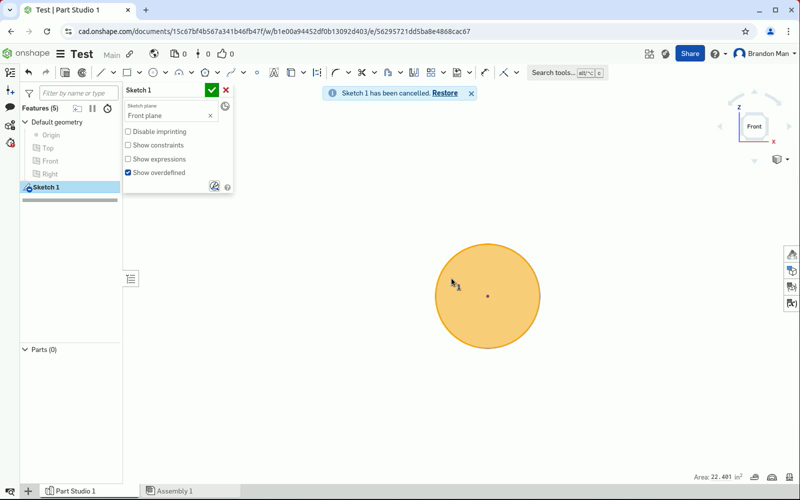
scroll(-6)
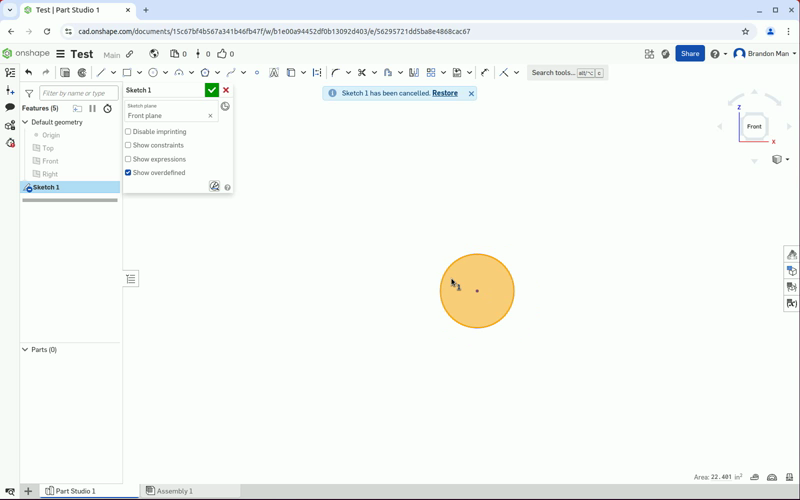
scroll(-6)
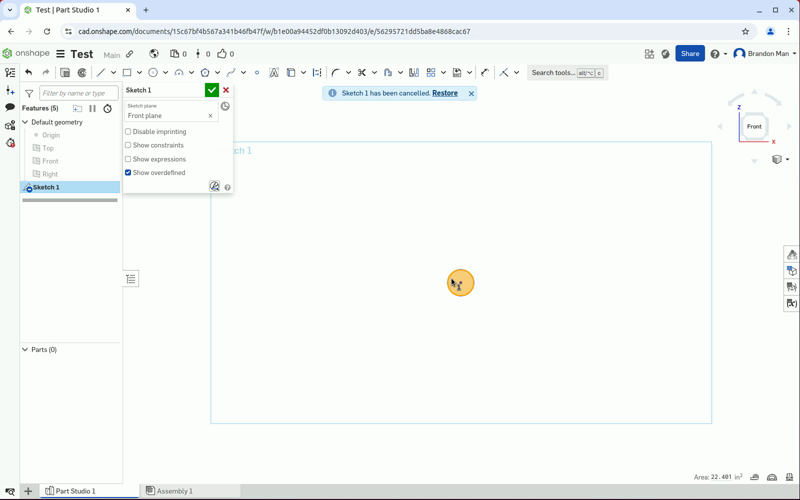
mouse_move(73, 352)
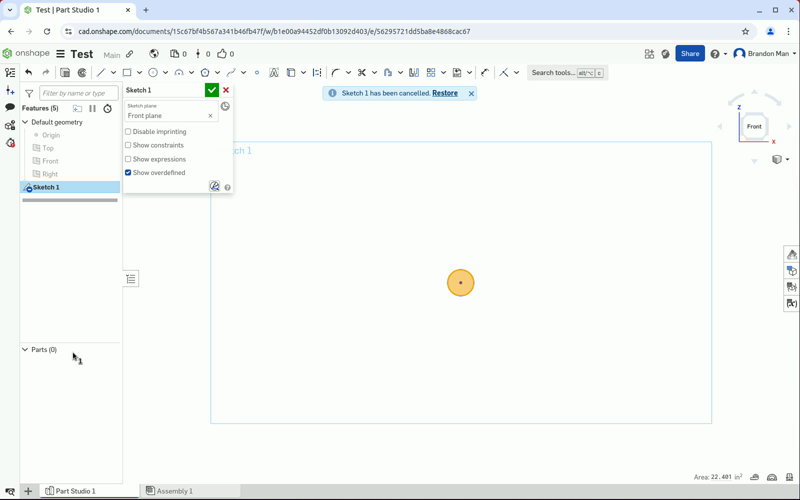
key(shift+y)
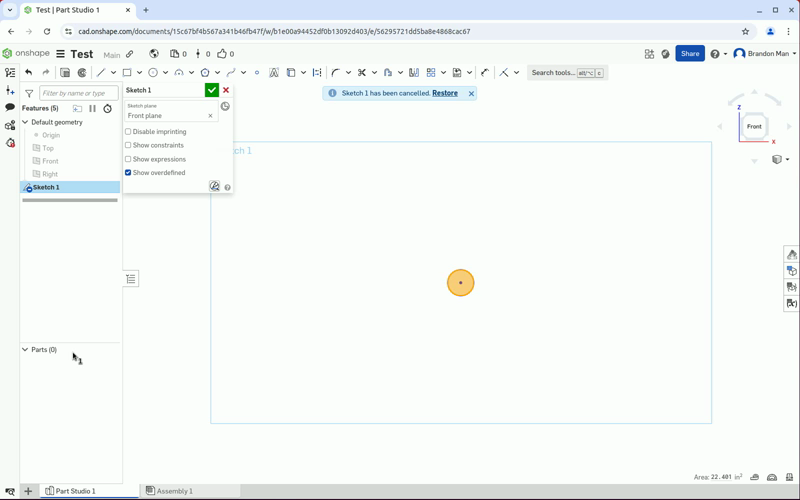
key(shift+e)
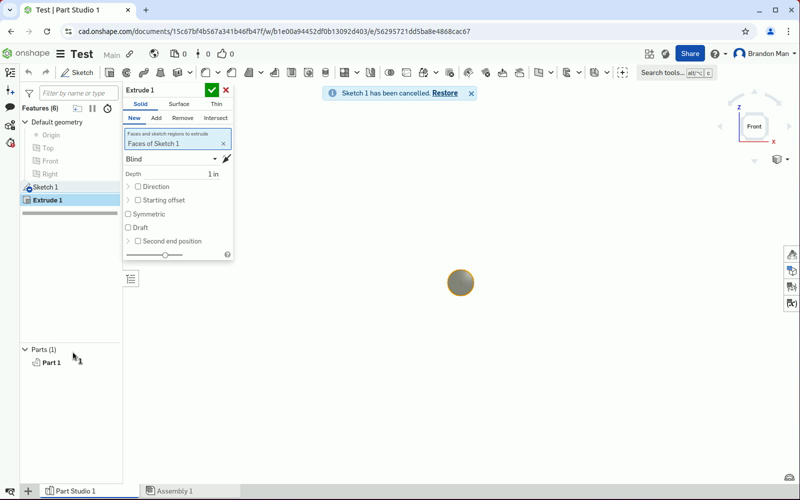
mouse_move(143, 106)
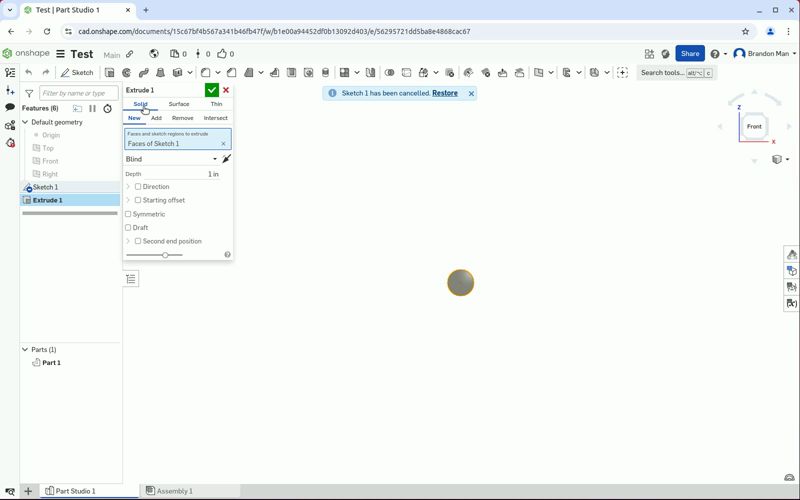
click(143, 106)
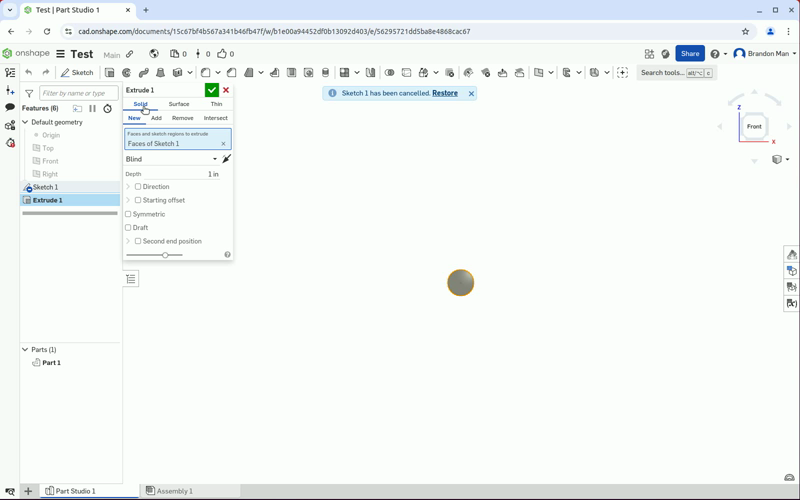
mouse_move(137, 120)
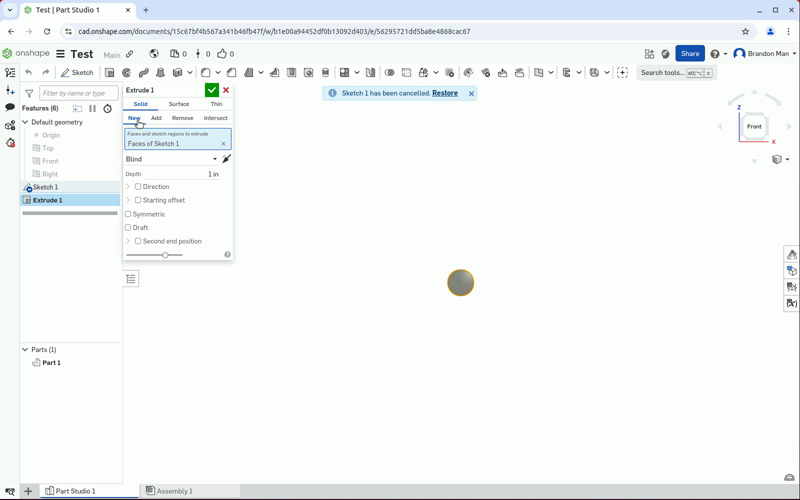
click(137, 120)
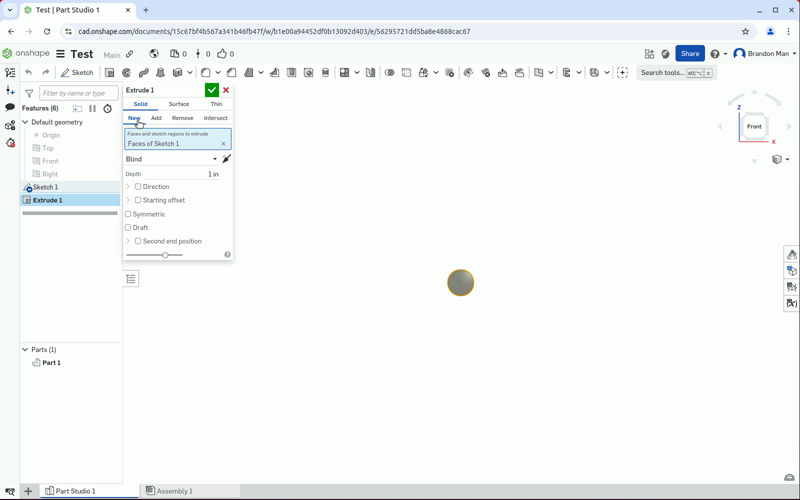
key(tab, 4)
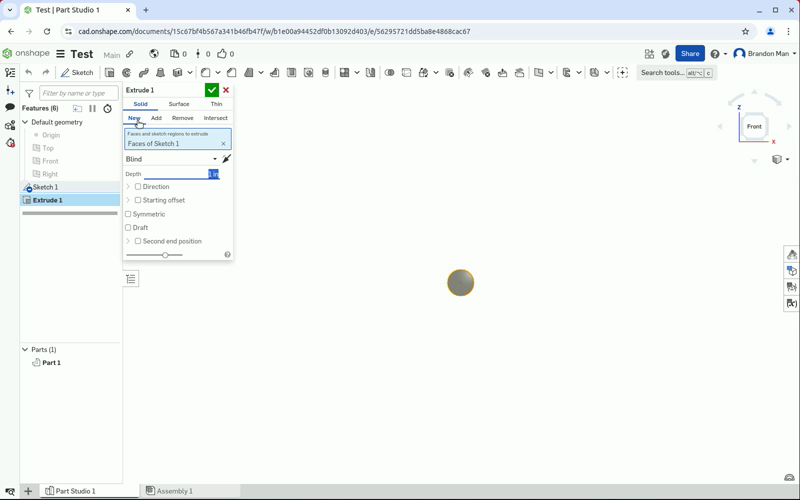
text(23.108)
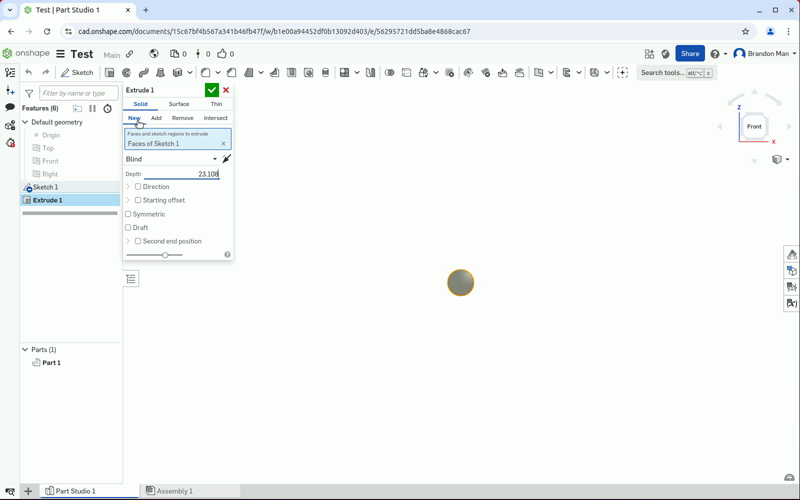
key(enter)
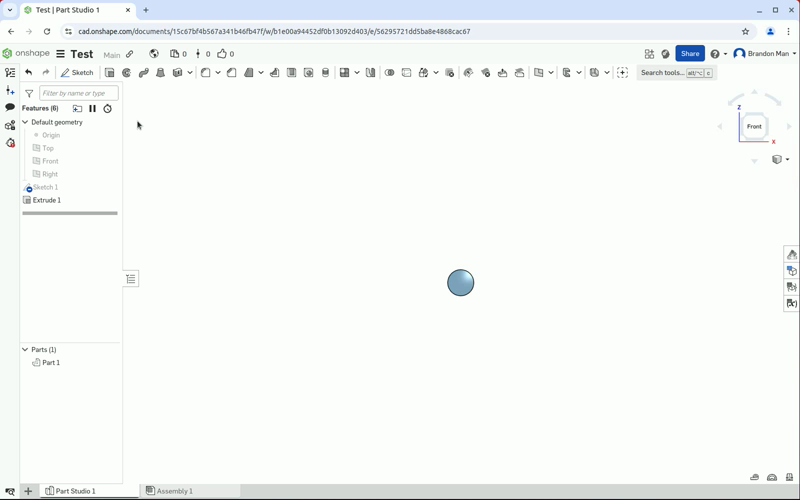
key(shift+h)
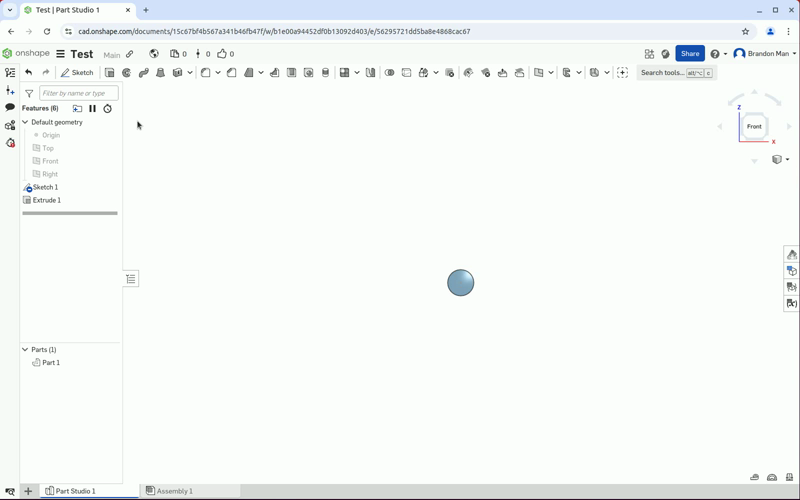
key(shift+h)
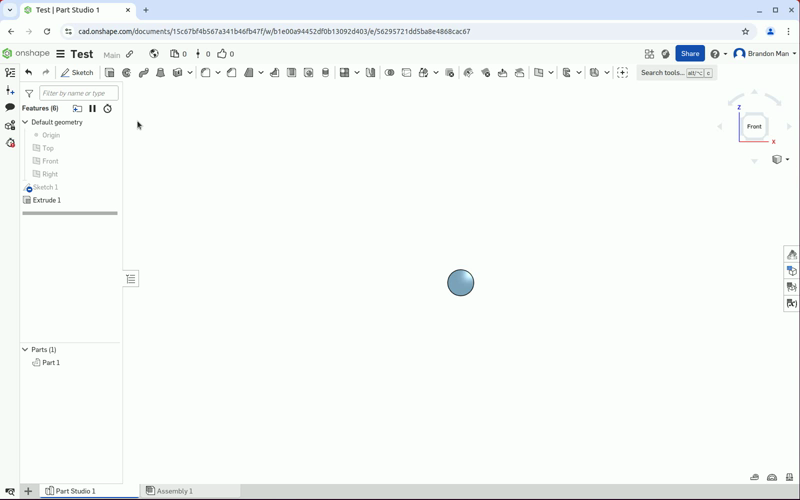
mouse_move(73, 189)
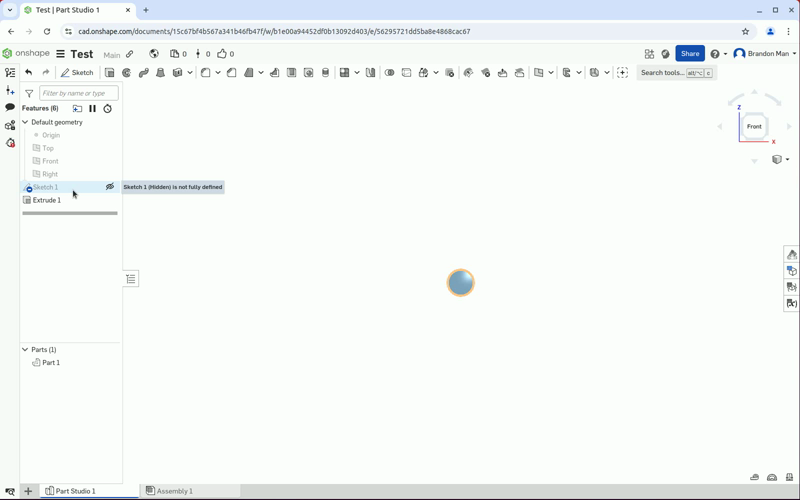
click(73, 189)
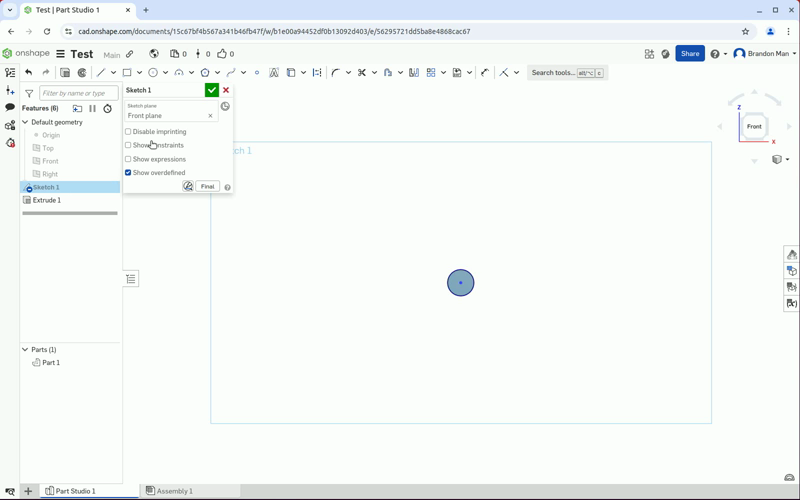
mouse_move(229, 92)
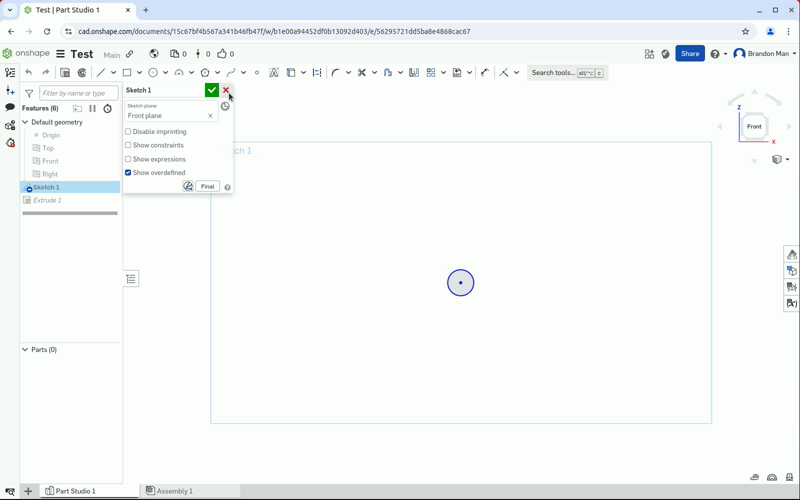
click(229, 92)
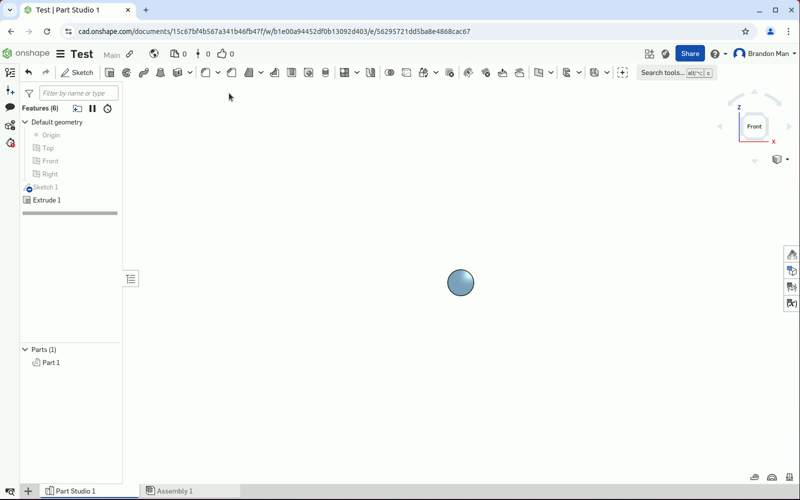
mouse_move(541, 75)
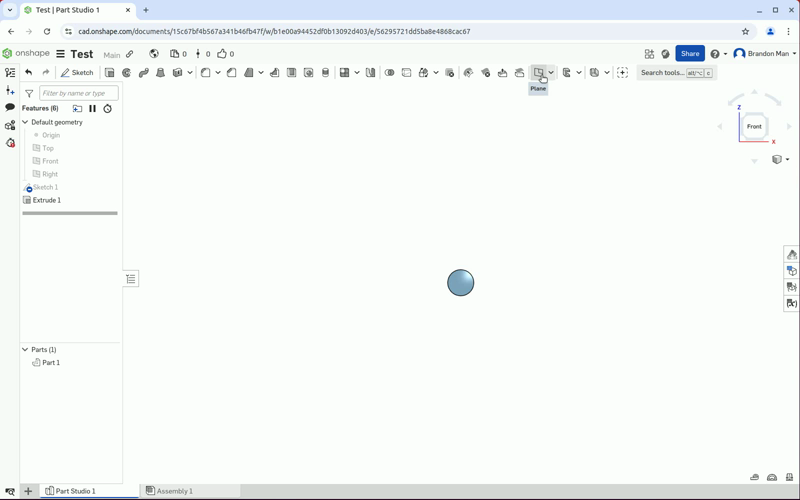
click(541, 75)
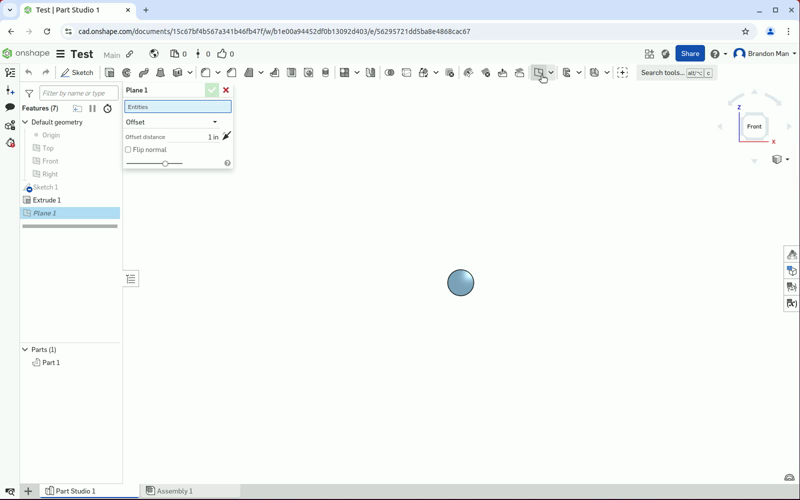
mouse_move(73, 163)
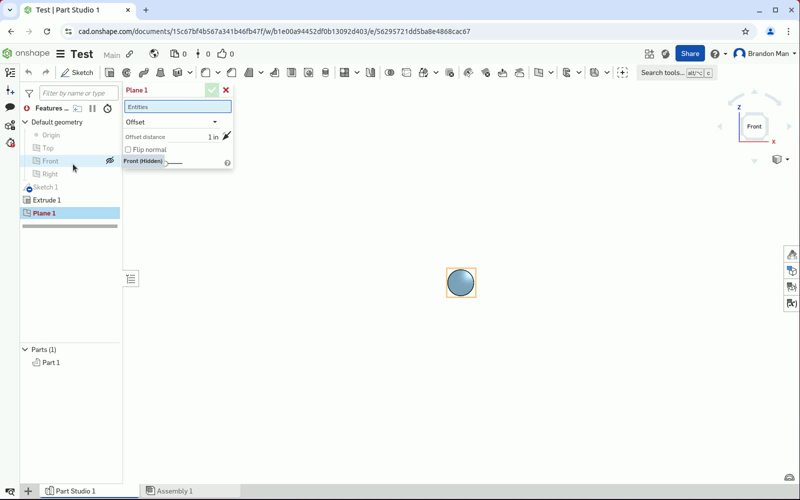
click(73, 163)
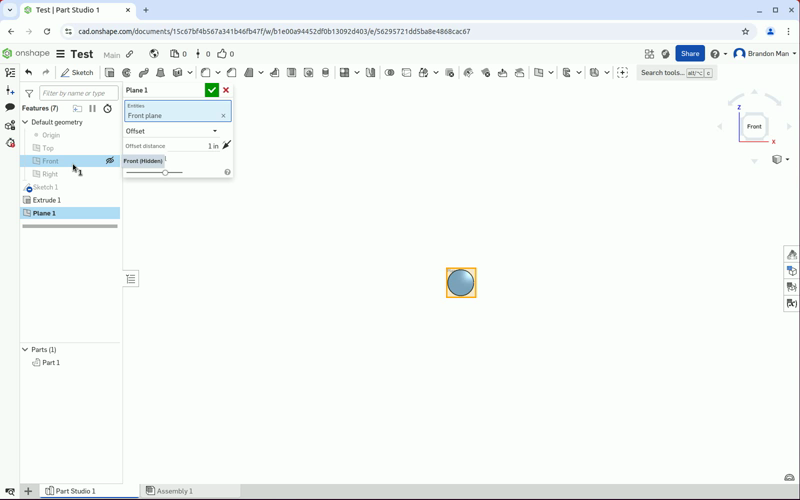
key(tab, 2)
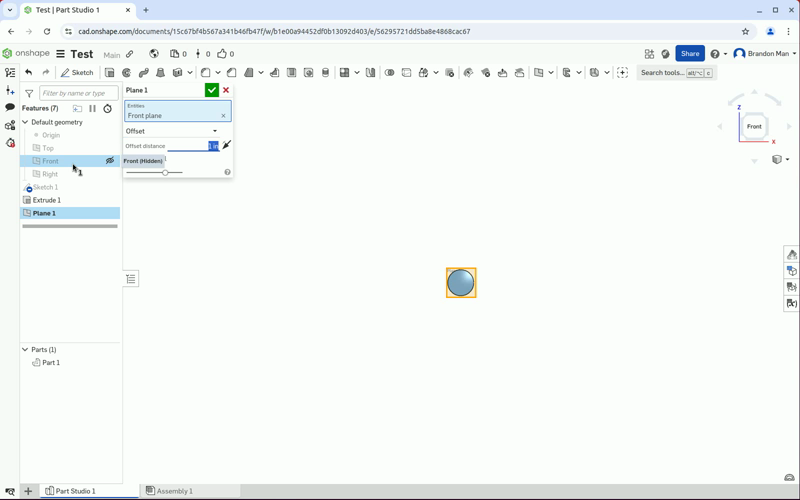
text(23.108)
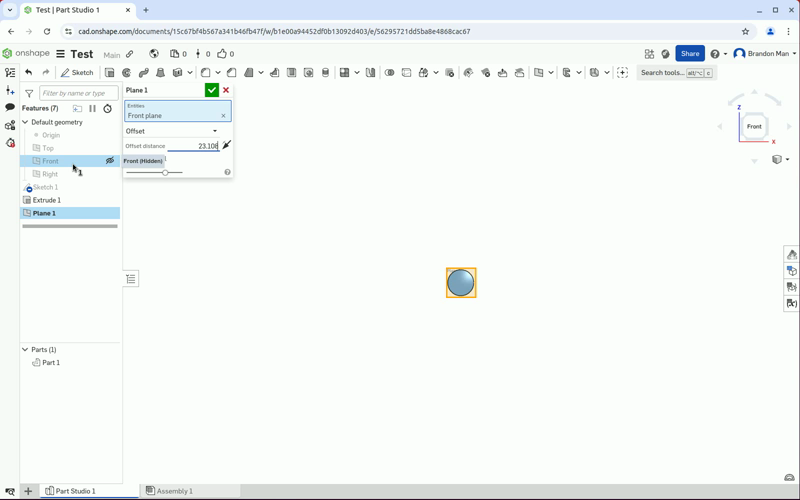
key(enter, 2)
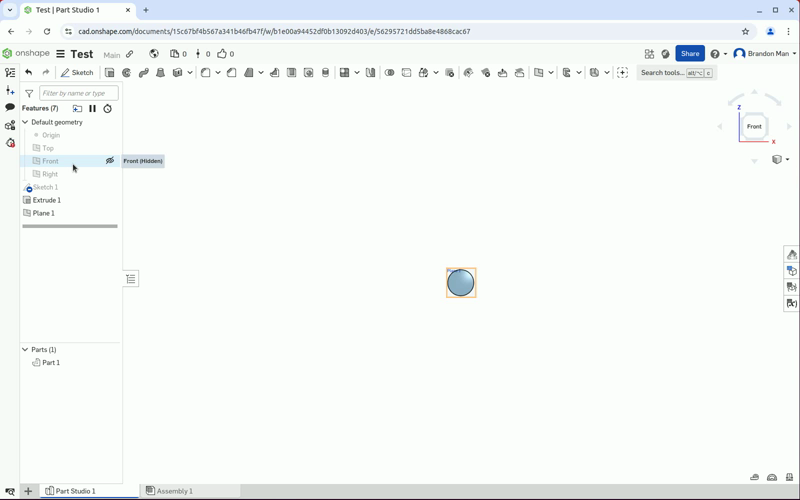
key(shift+s)
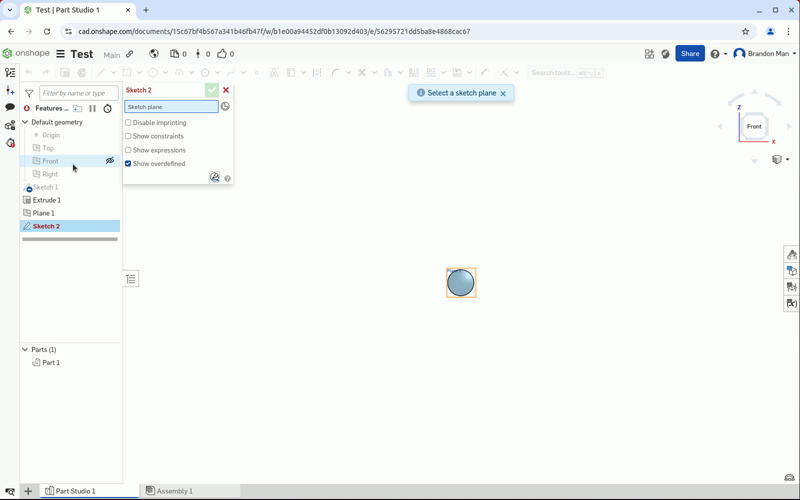
mouse_move(73, 215)
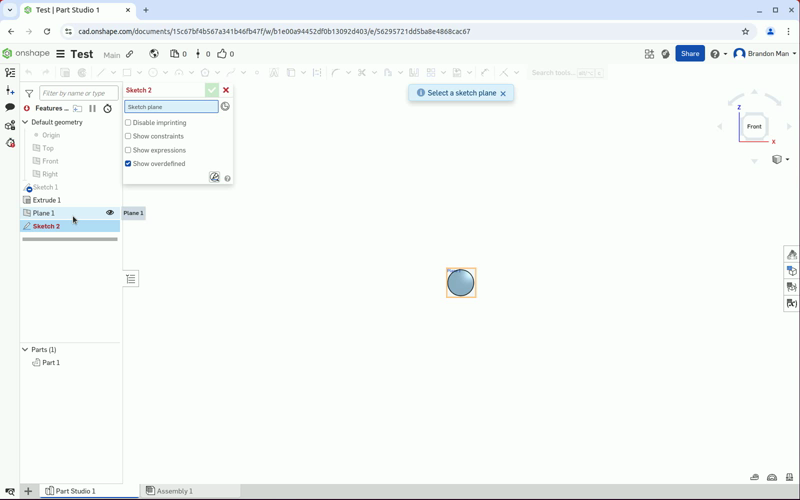
click(73, 215)
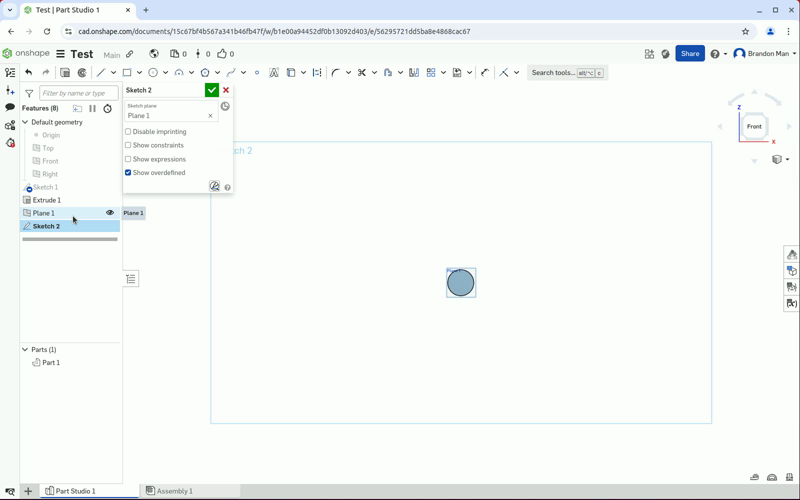
mouse_move(73, 352)
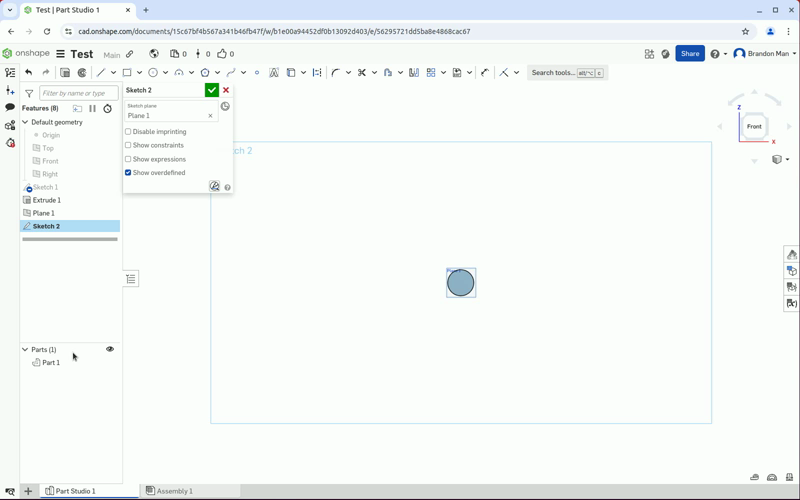
key(y)
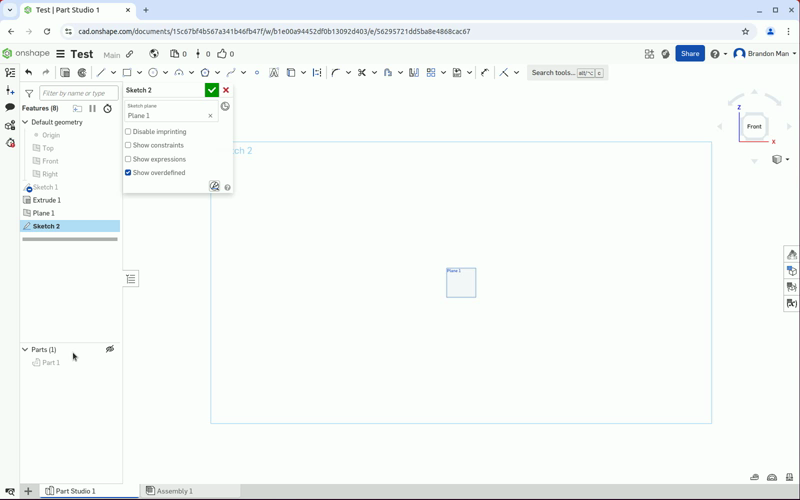
key(c)
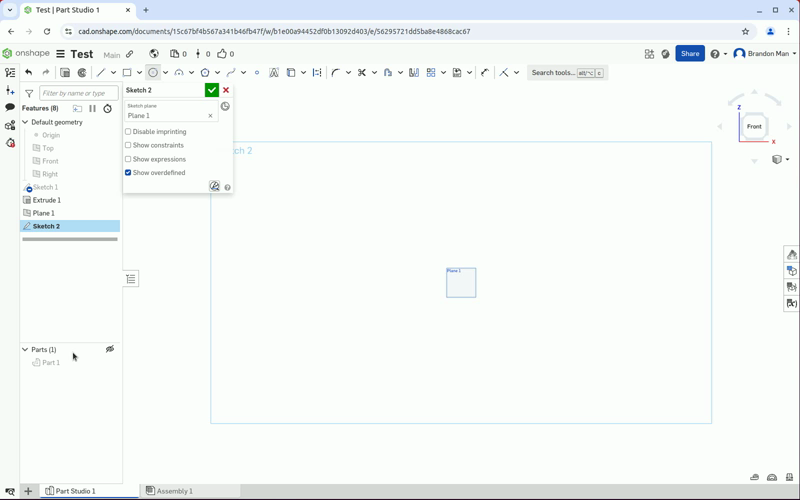
key_down(shift)
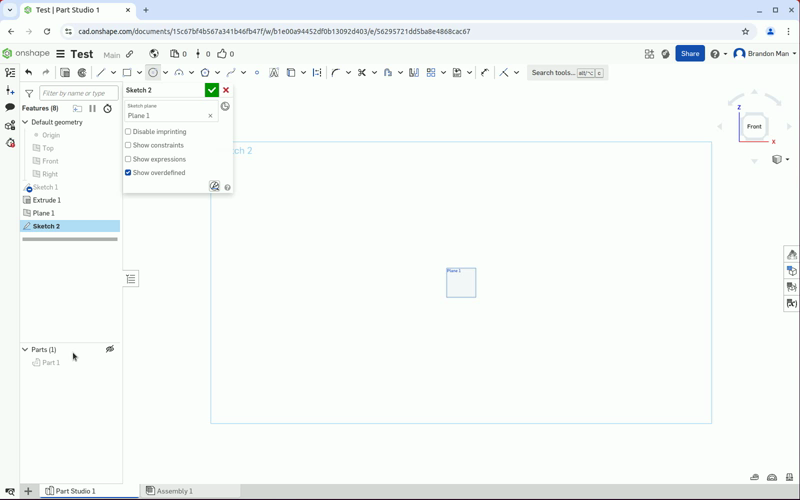
mouse_move(461, 282)
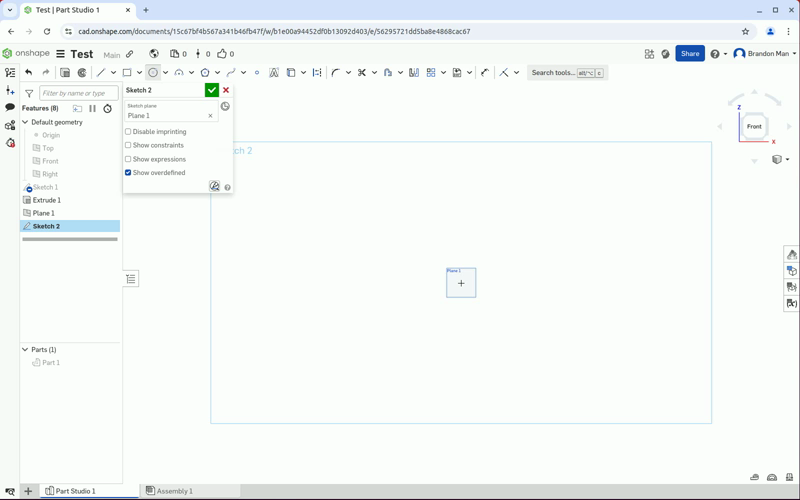
click(461, 282)
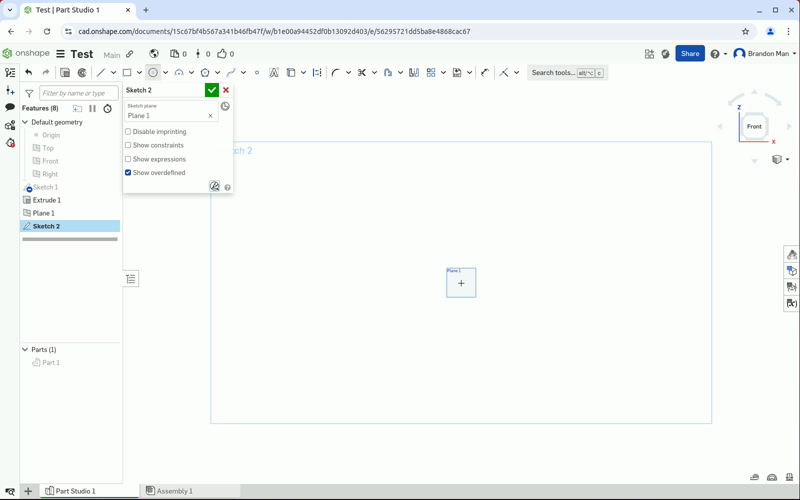
key_up(shift)
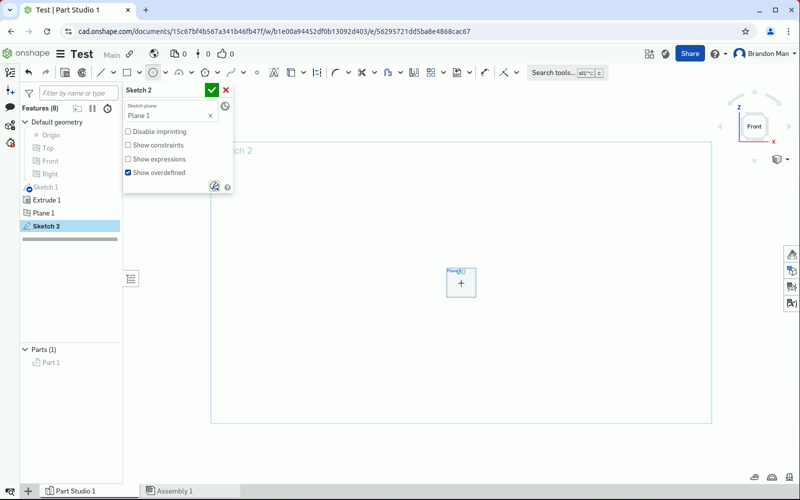
mouse_move(471, 282)
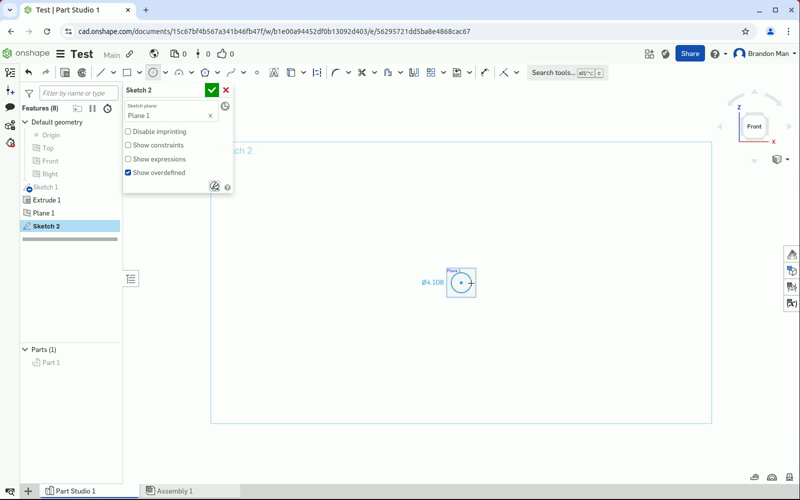
click(471, 282)
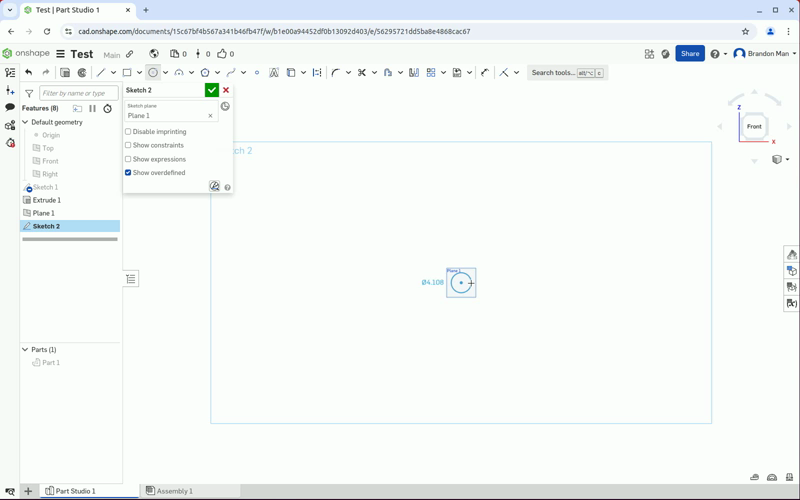
key(esc)
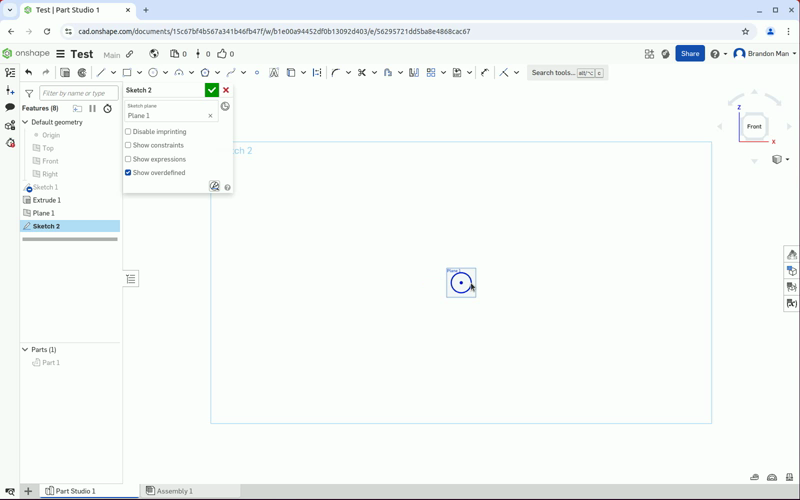
mouse_move(460, 290)
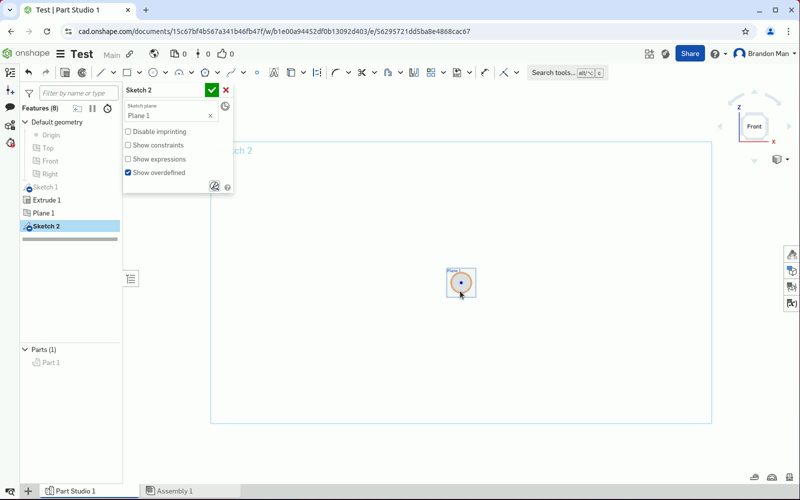
scroll(6)
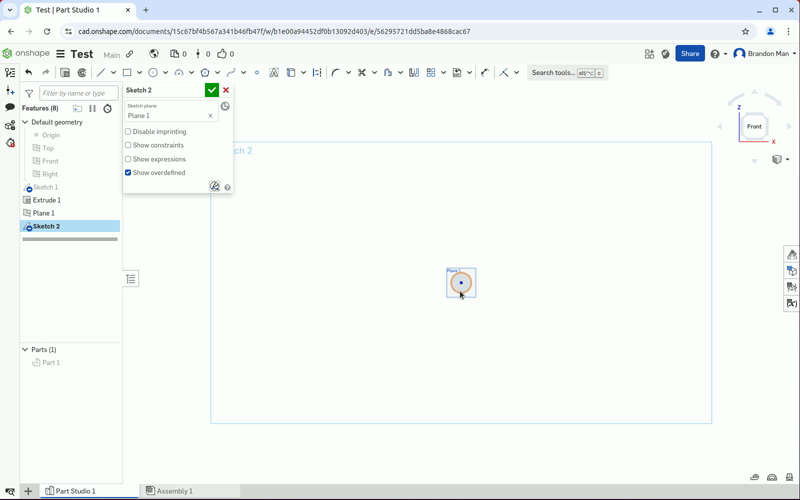
scroll(6)
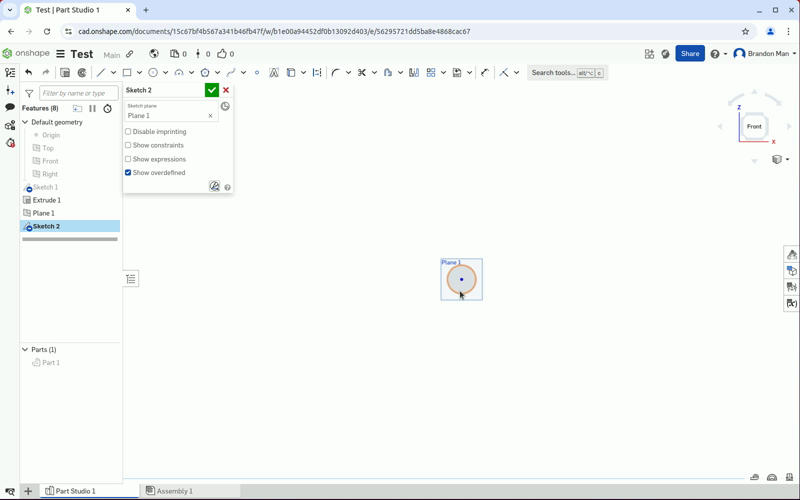
scroll(6)
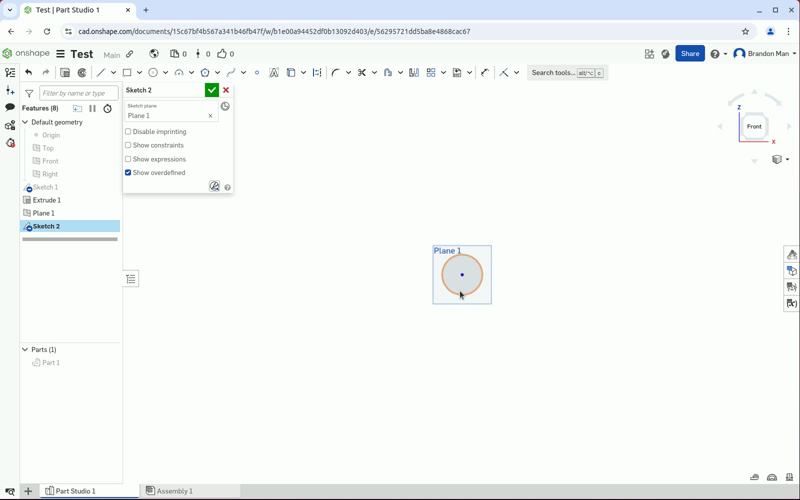
scroll(6)
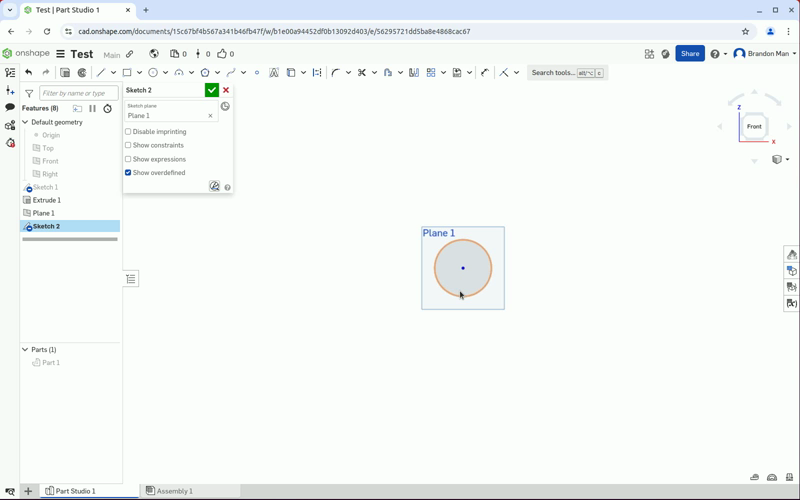
scroll(6)
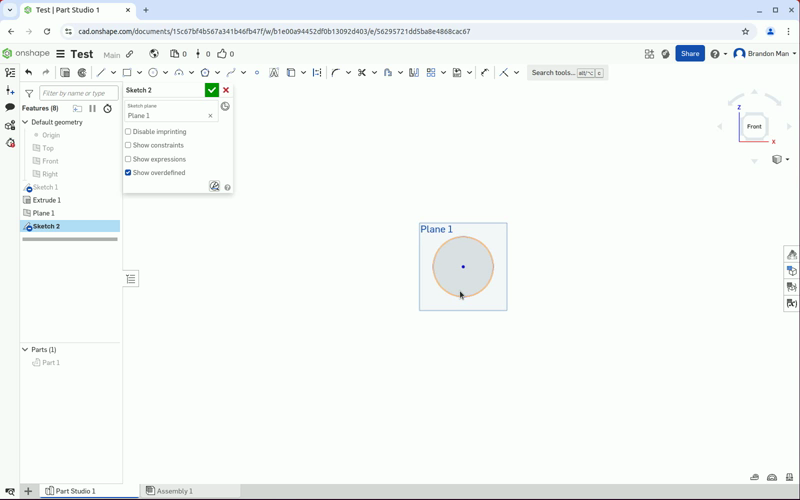
scroll(6)
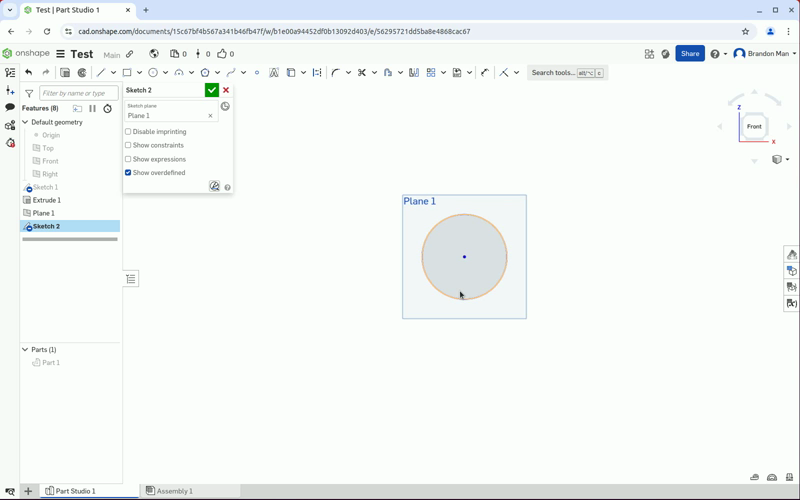
scroll(6)
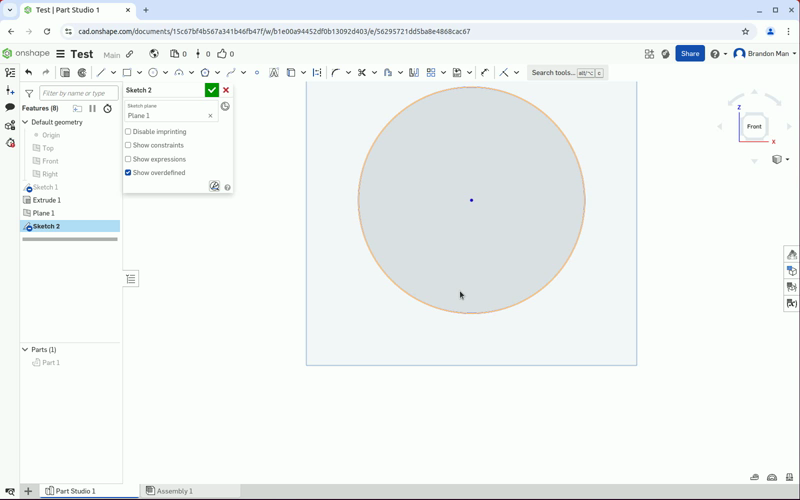
click(460, 290)
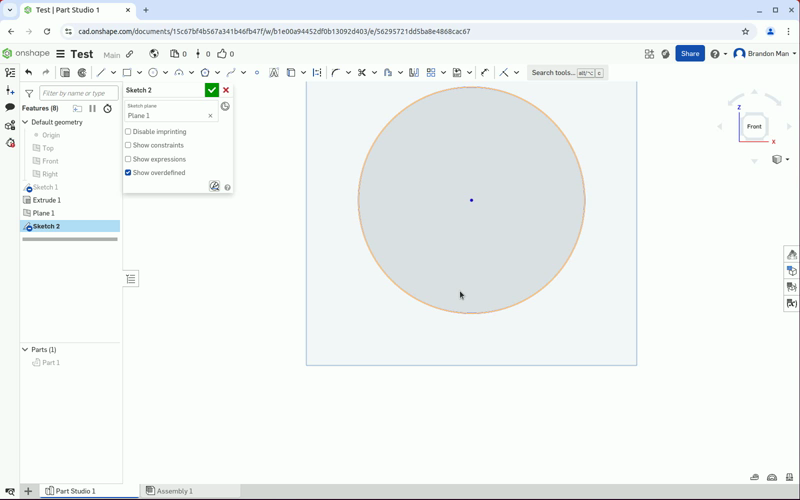
scroll(-6)
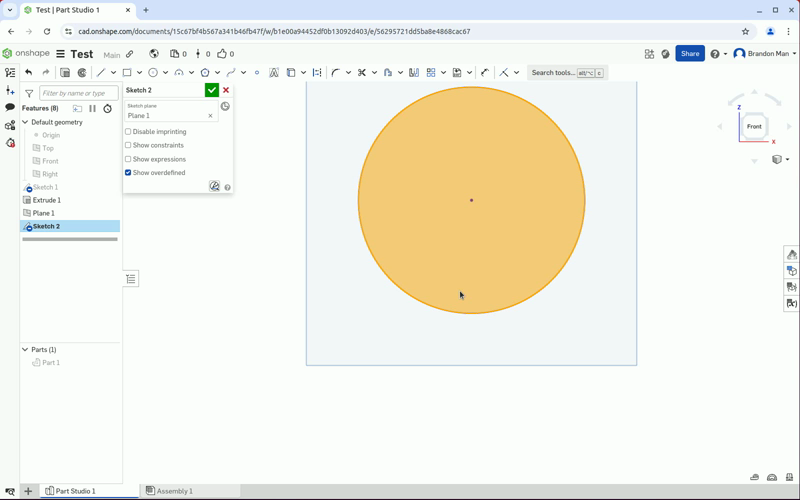
scroll(-6)
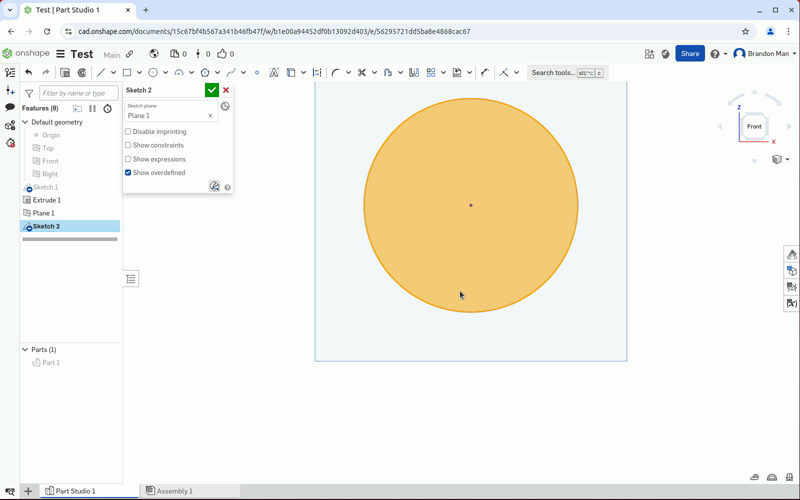
scroll(-6)
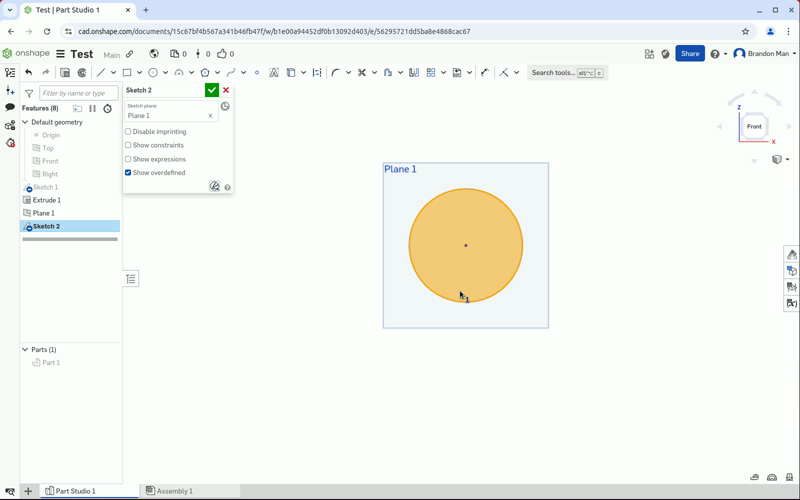
scroll(-6)
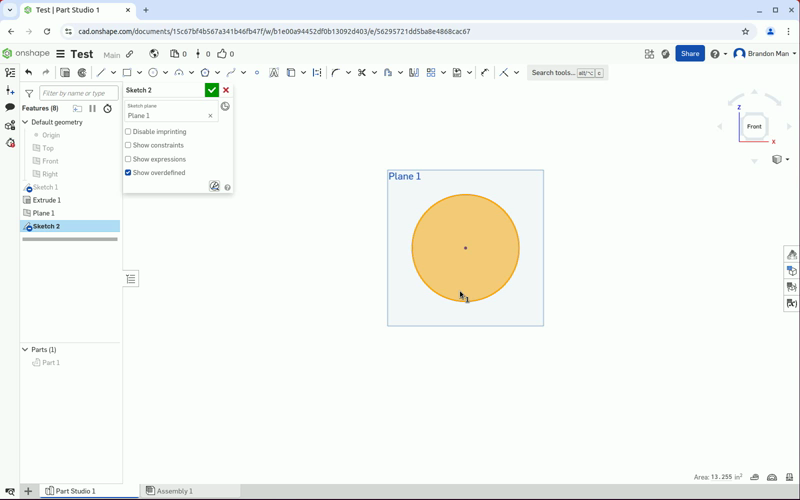
scroll(-6)
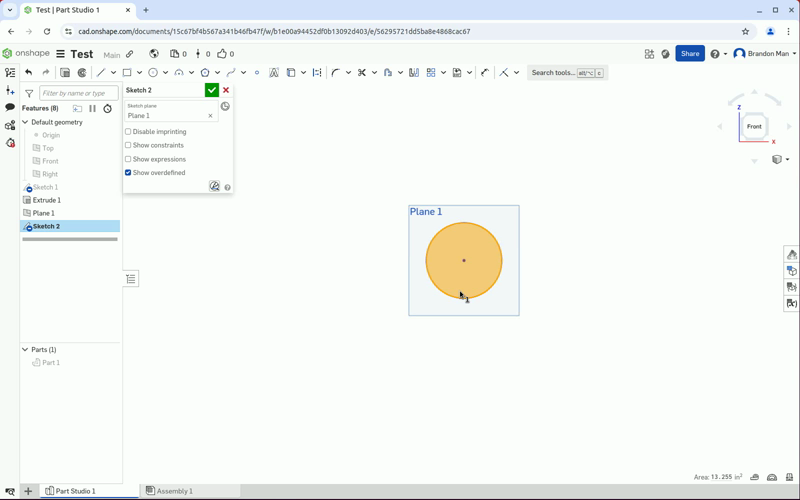
scroll(-6)
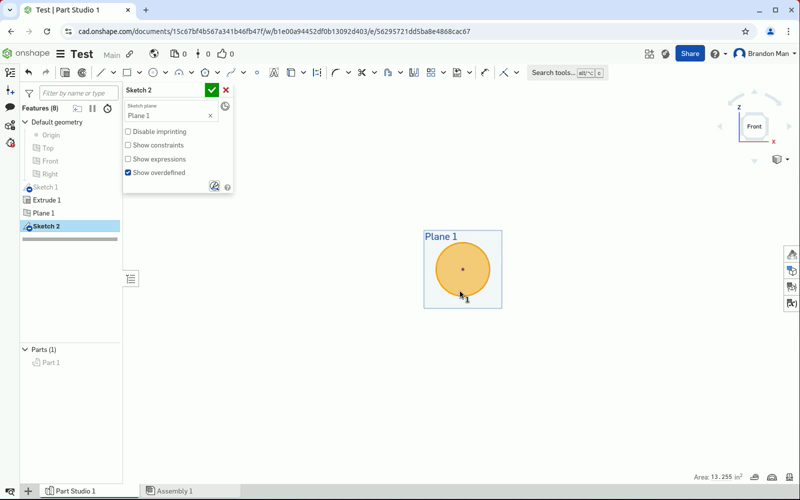
scroll(-6)
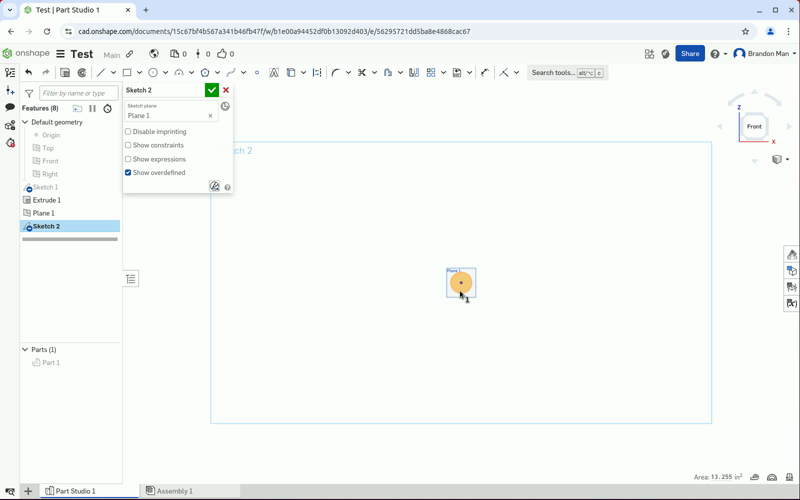
mouse_move(73, 352)
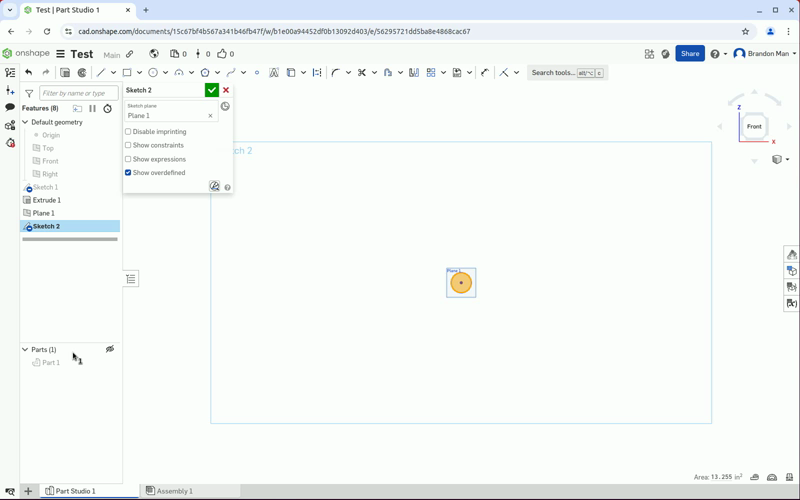
key(shift+y)
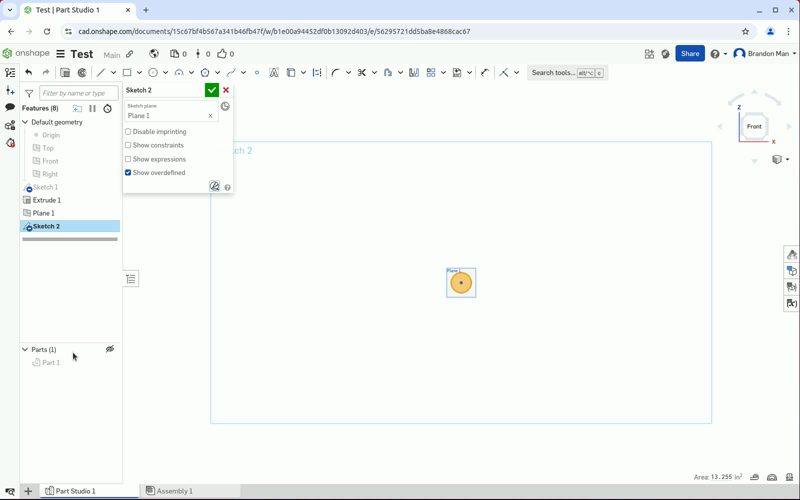
key(shift+e)
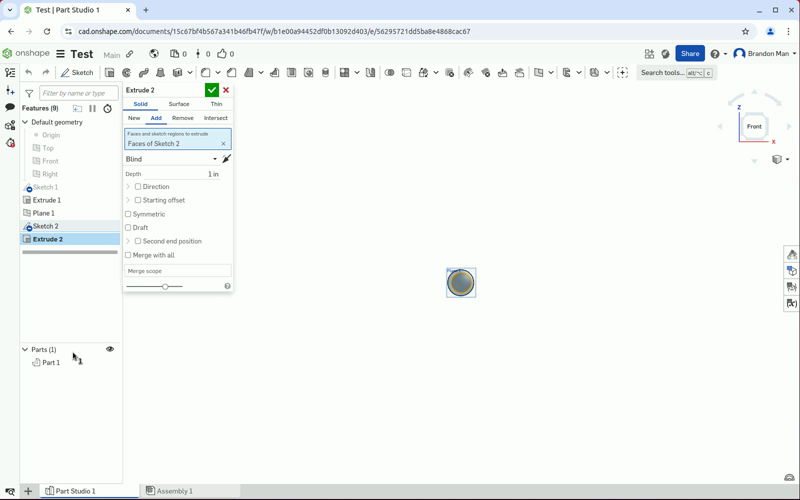
mouse_move(143, 106)
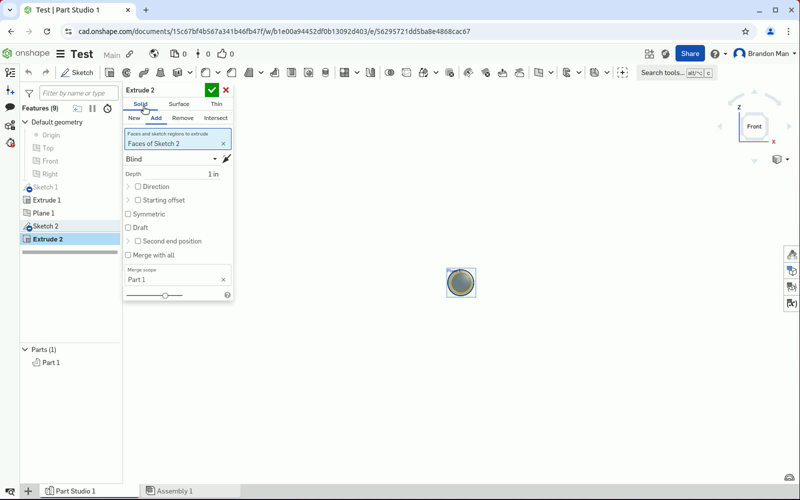
click(143, 106)
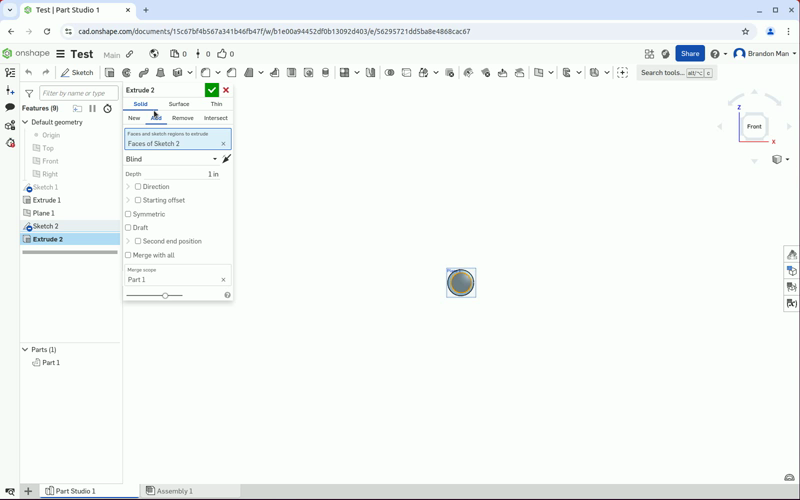
mouse_move(186, 120)
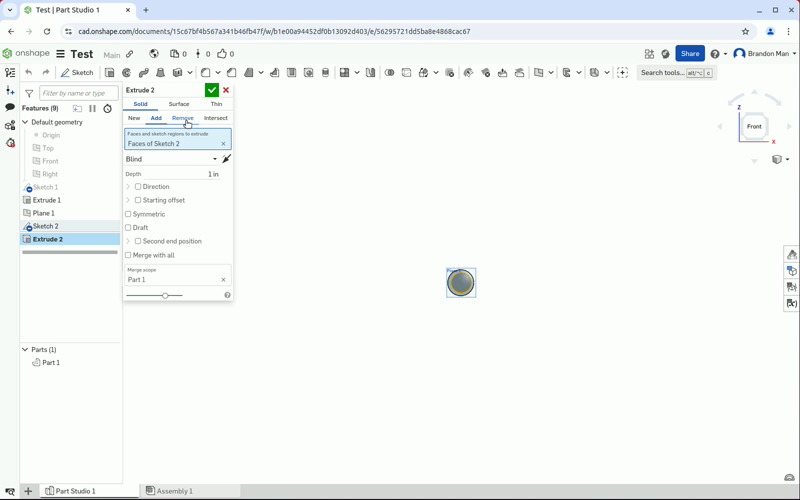
click(186, 120)
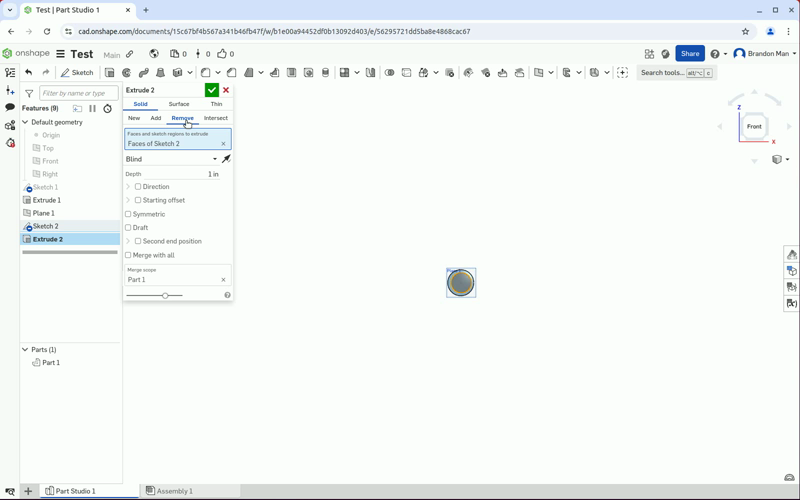
key(tab, 4)
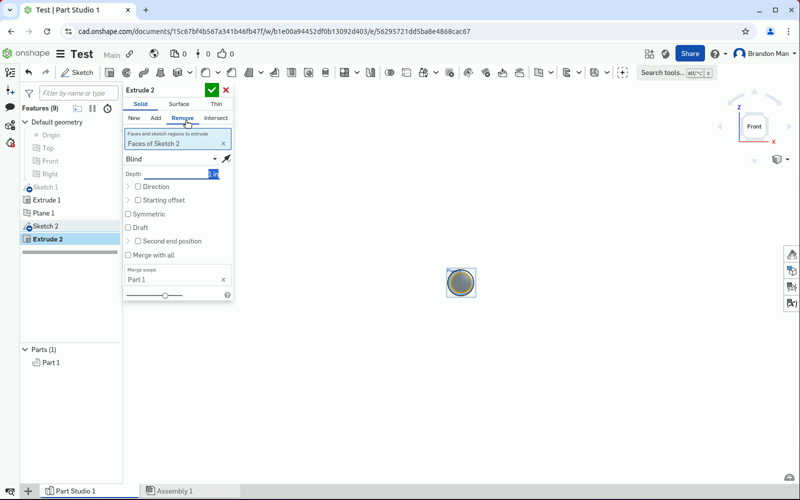
text(20.46)
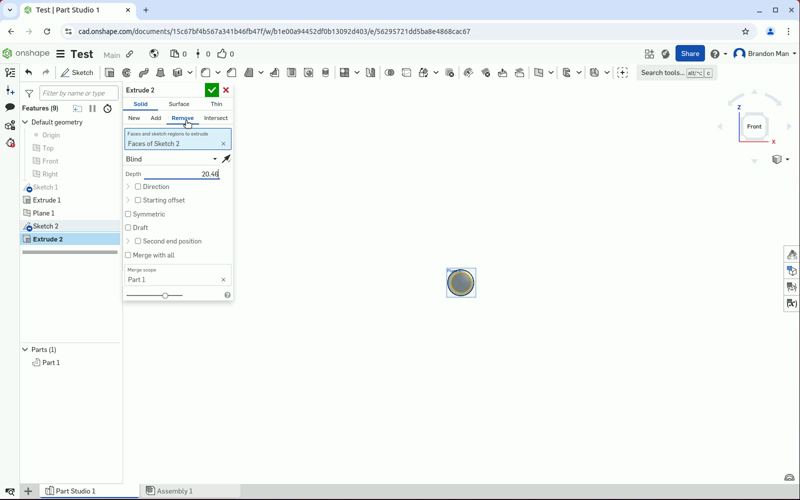
key(tab, 6)
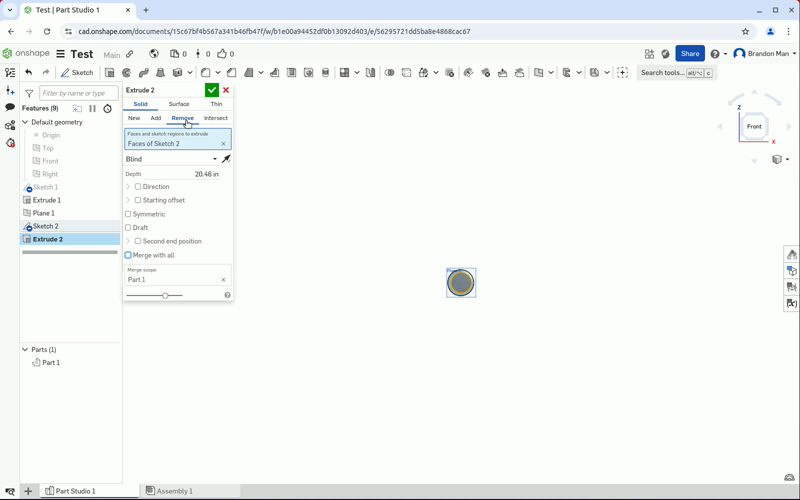
key(space)
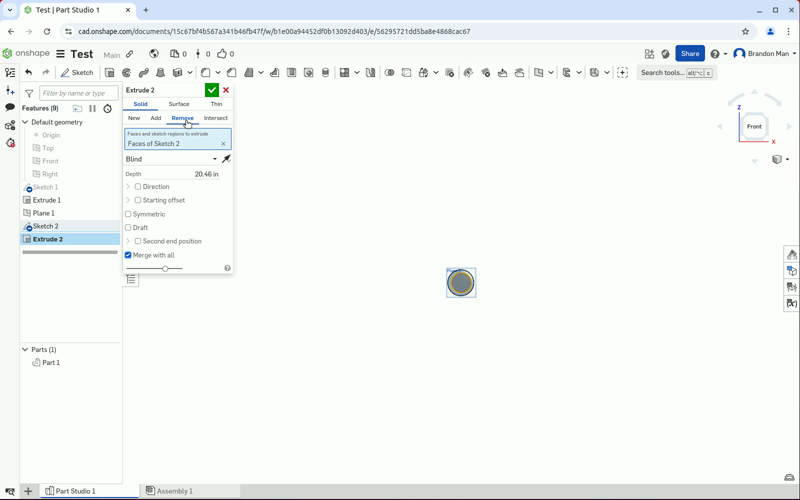
key(enter)
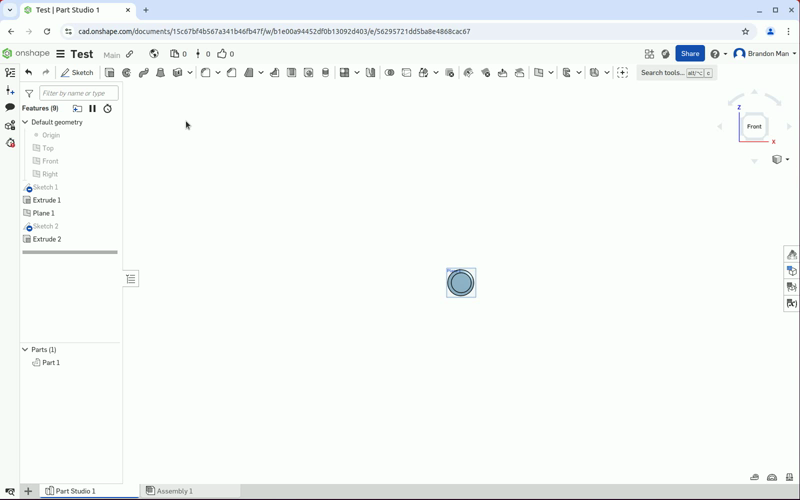
key(shift+h)
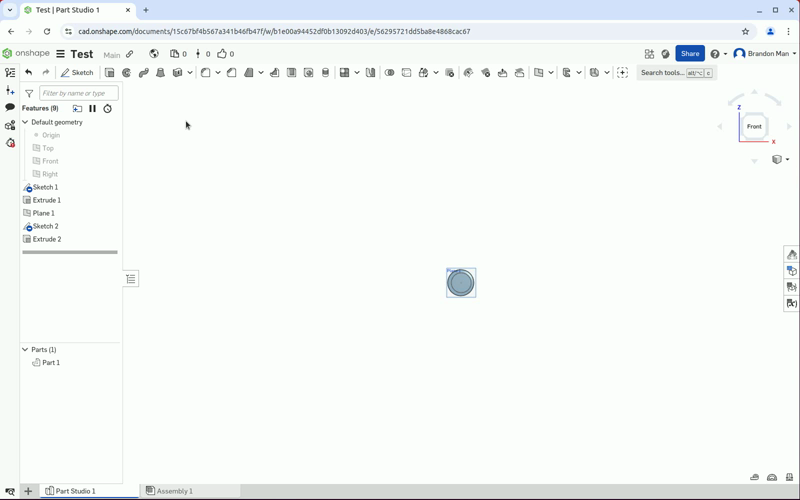
key(shift+h)
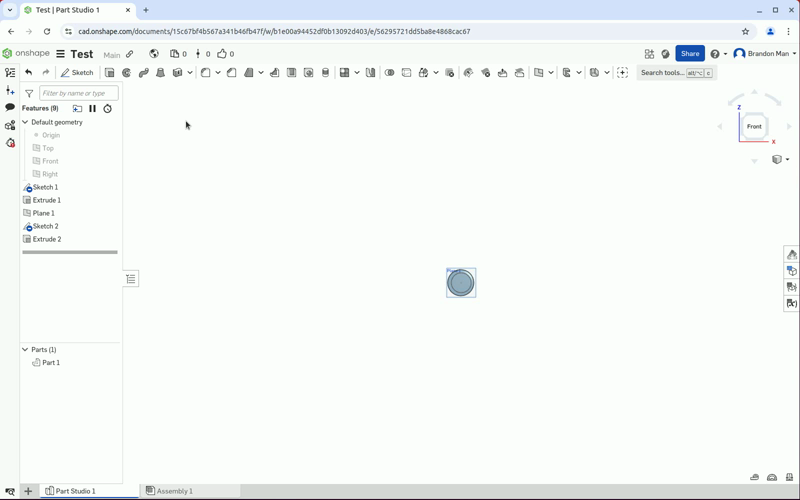
key(shift+7)
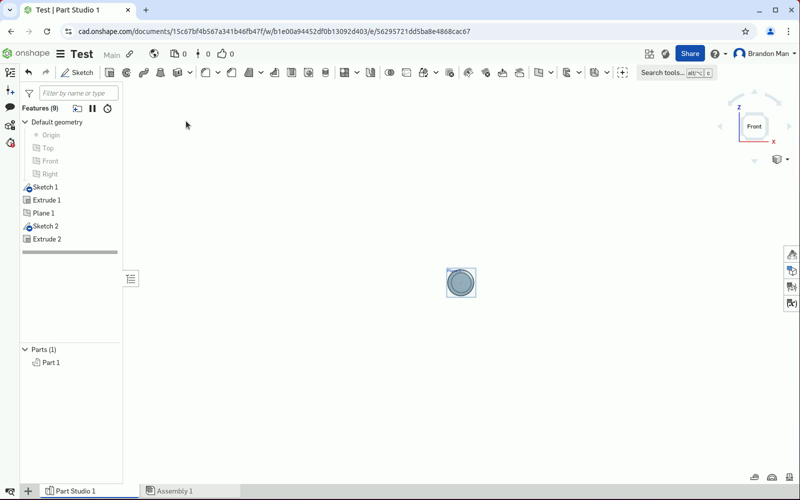
key(left, 2)
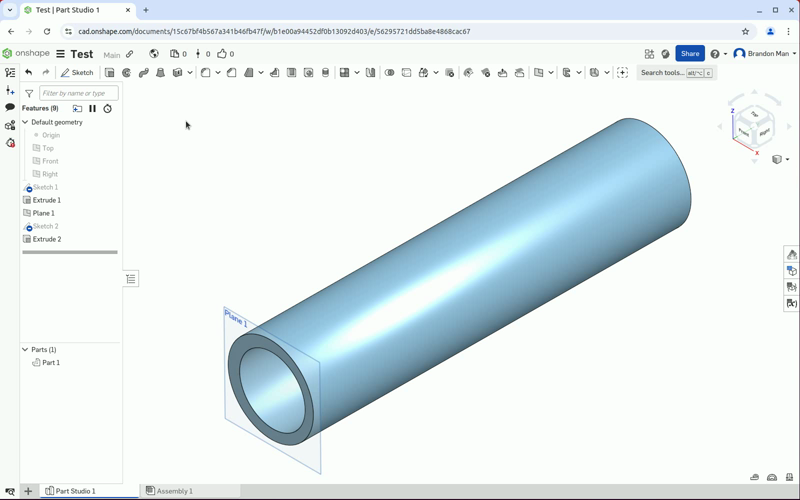
key(down, 2)
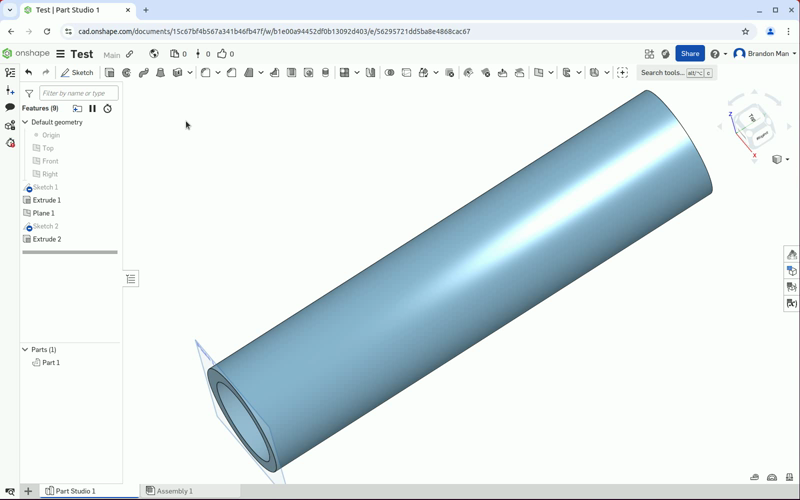
key(up, 2)
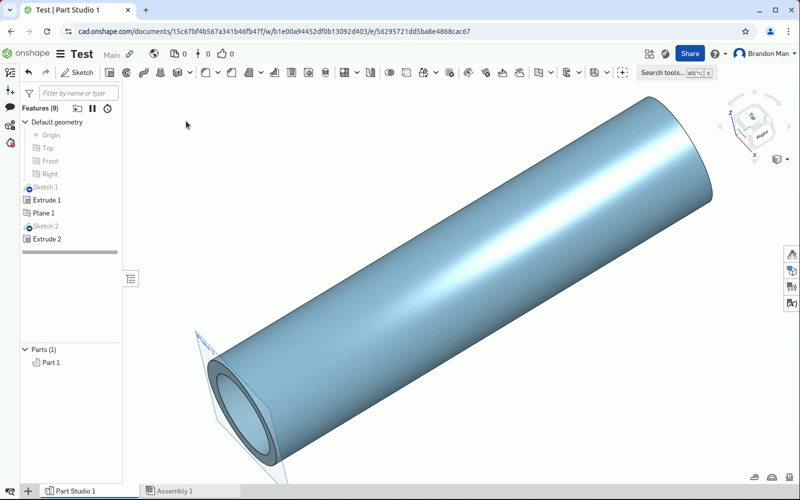
key(right, 2)
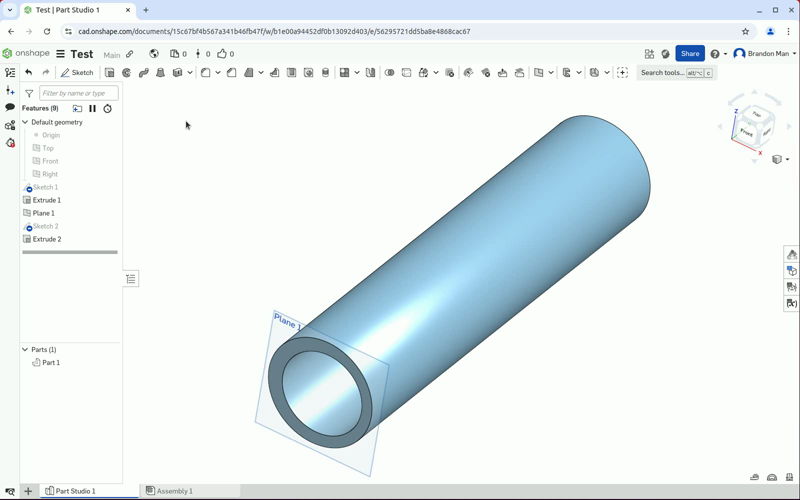
mouse_move(73, 189)
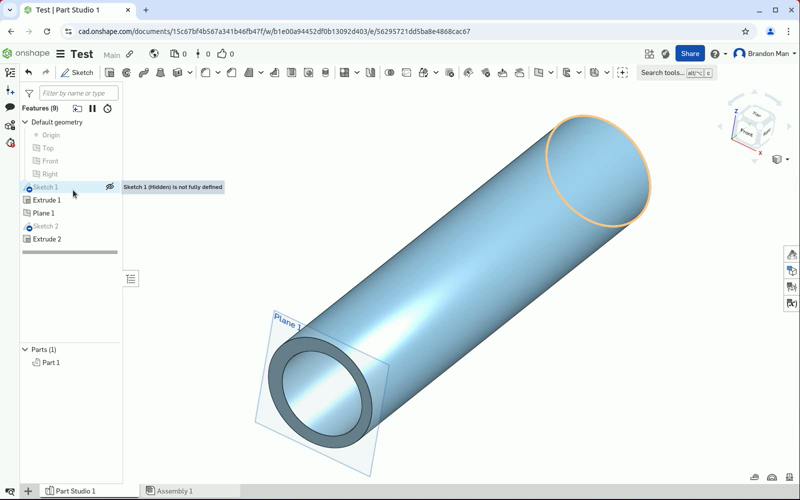
click(73, 189)